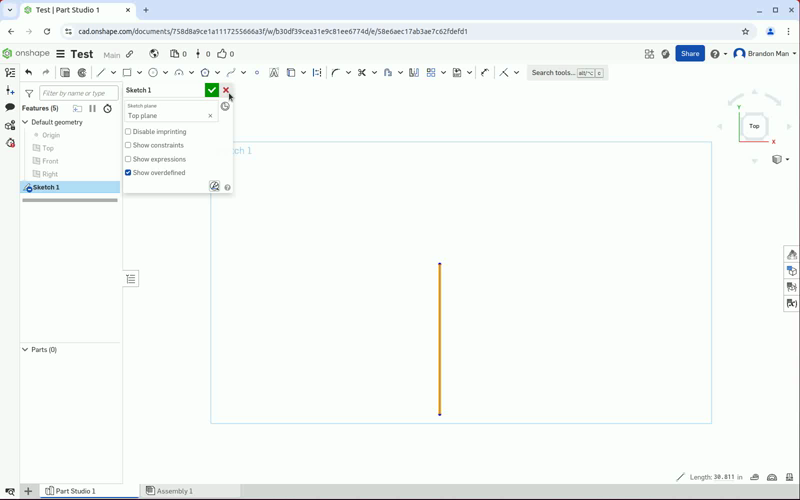
key(shift+h)
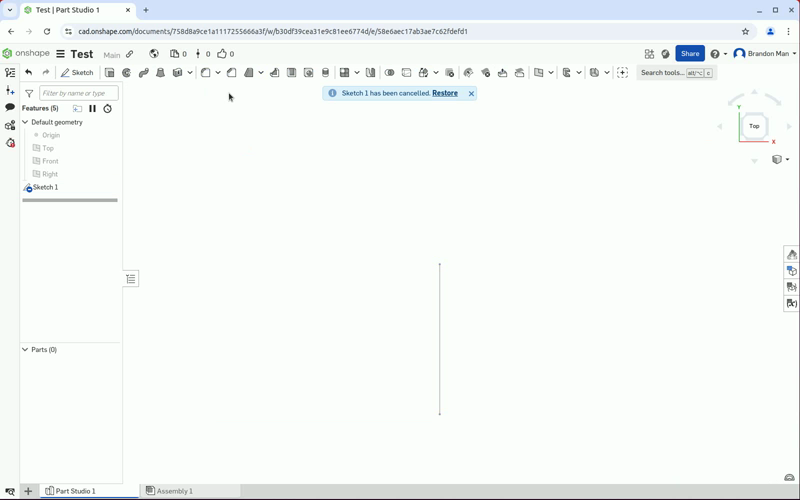
key(shift+s)
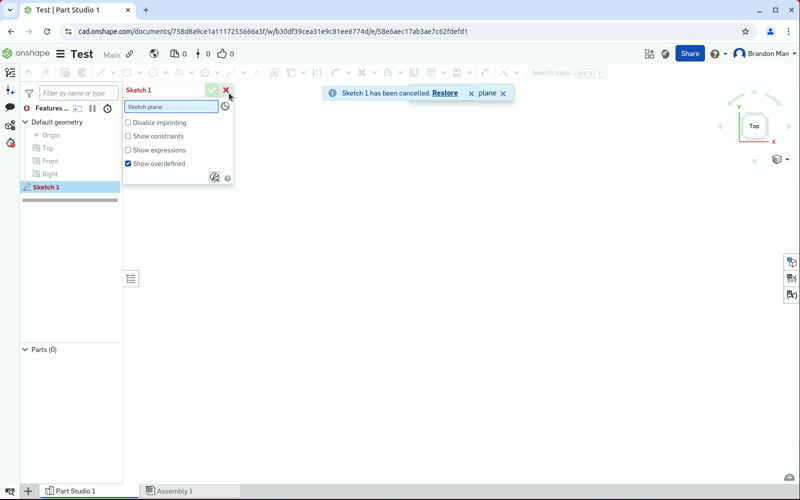
mouse_move(73, 150)
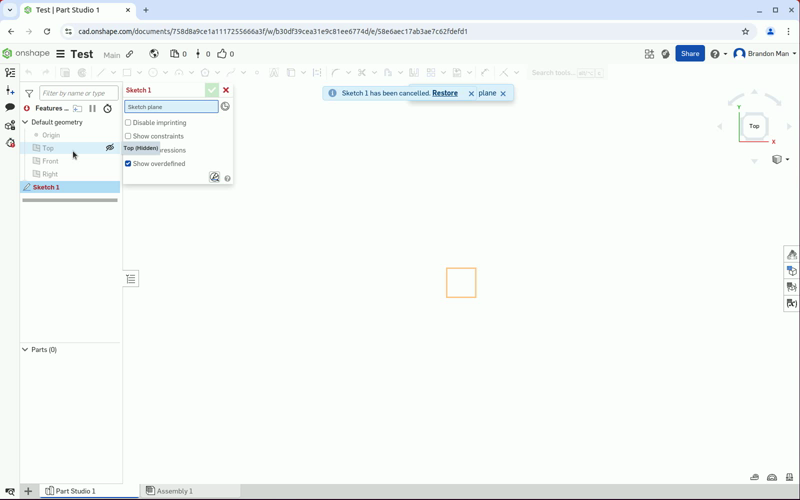
click(73, 150)
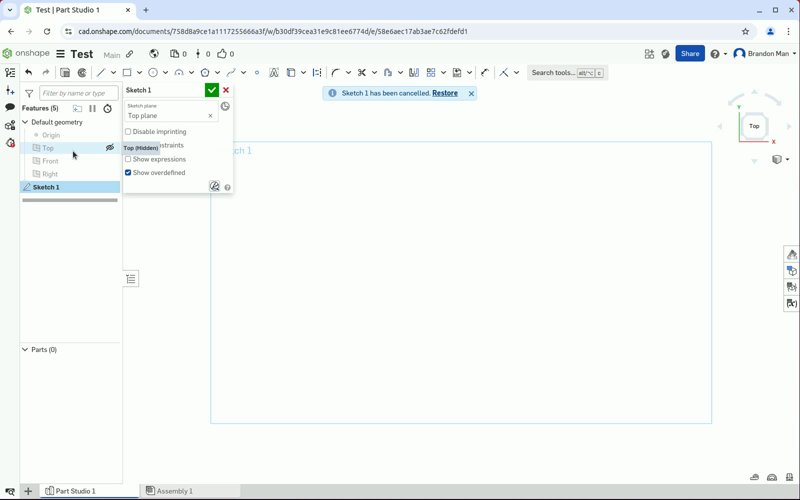
mouse_move(73, 352)
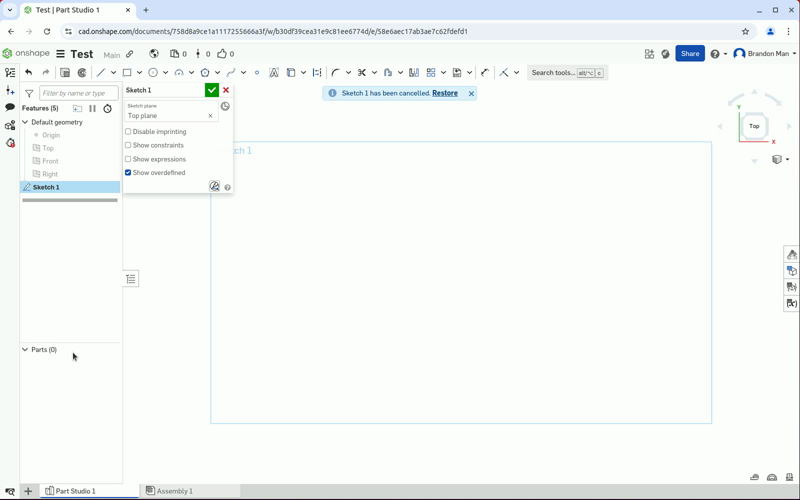
key(y)
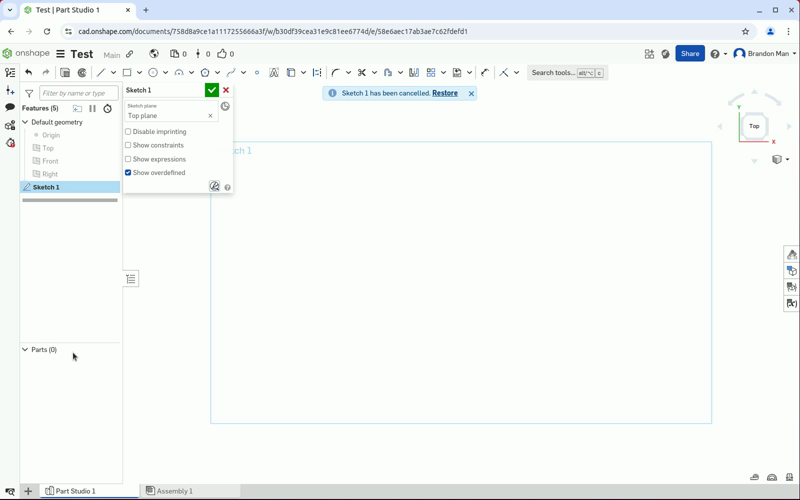
key(c)
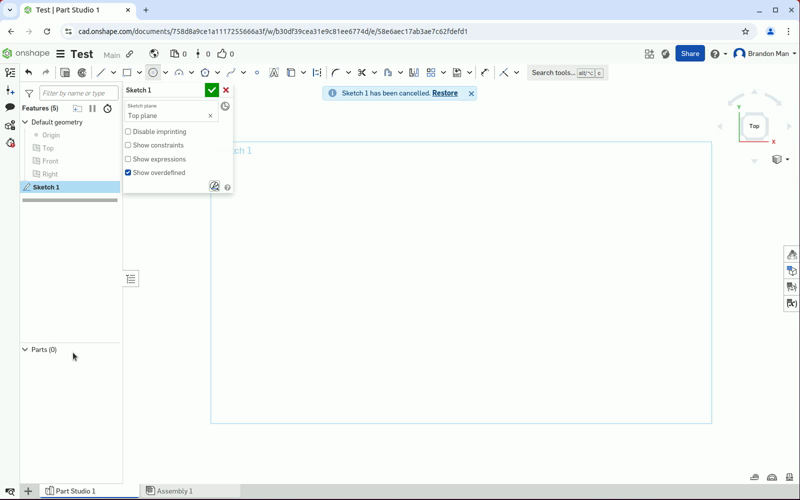
key_down(shift)
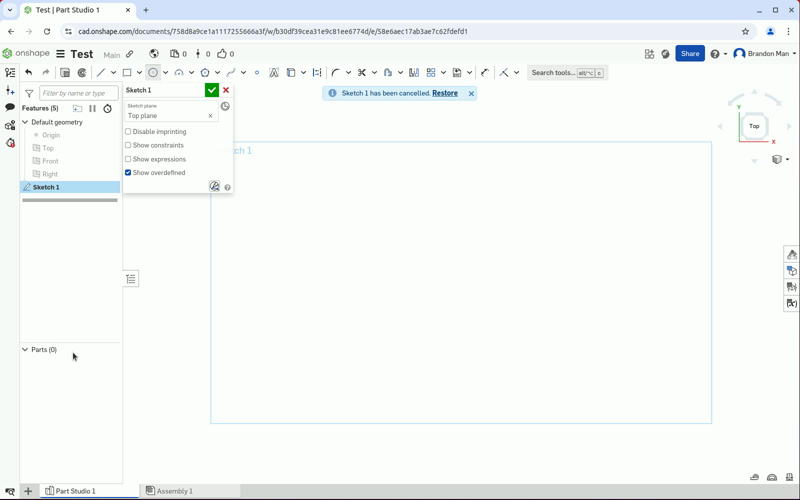
mouse_move(461, 282)
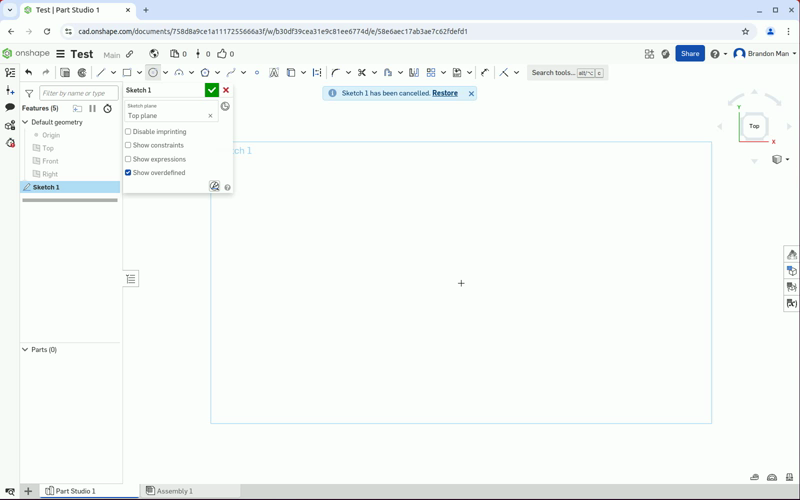
click(461, 282)
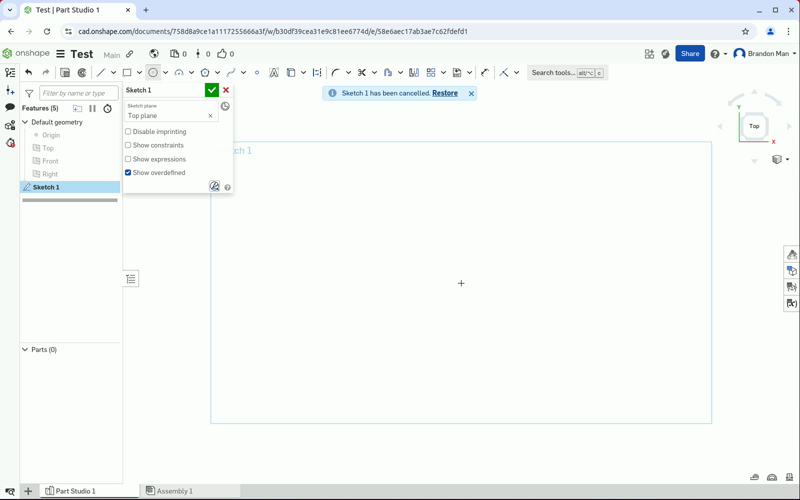
key_up(shift)
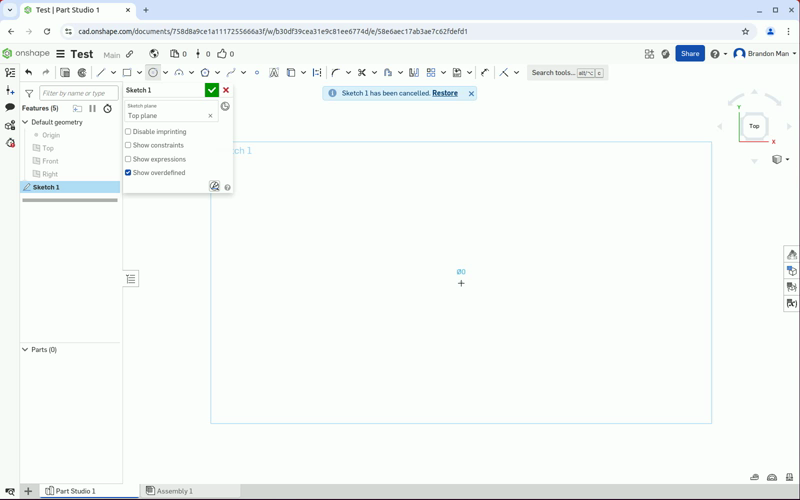
mouse_move(522, 282)
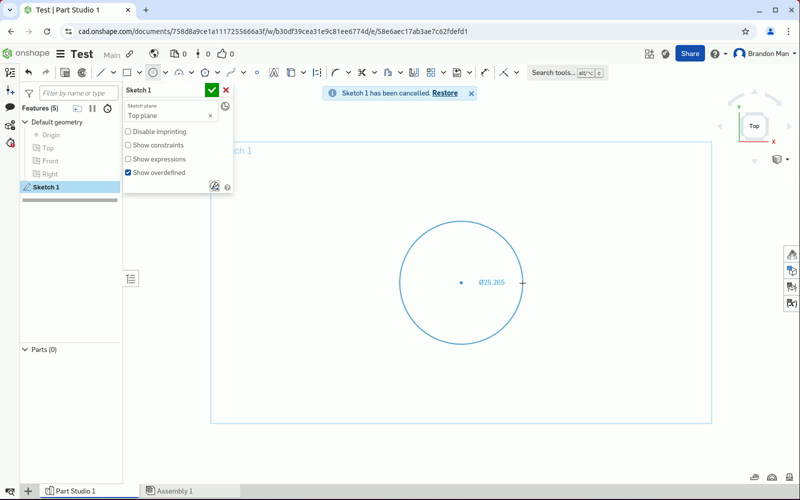
click(522, 282)
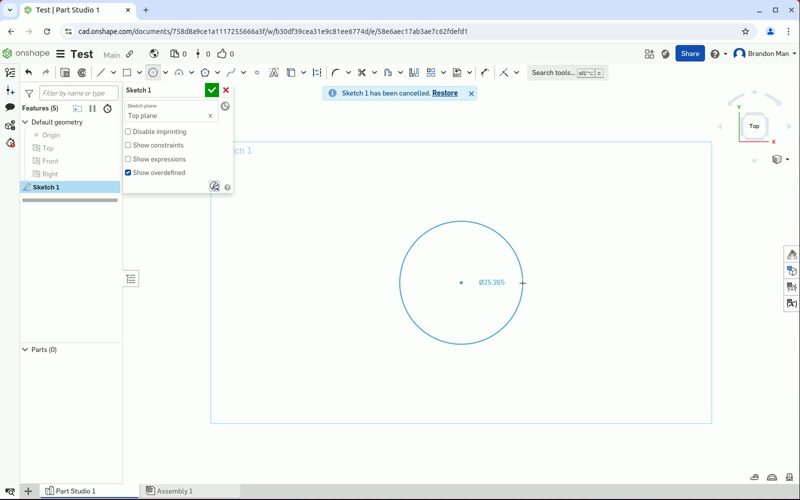
key(esc)
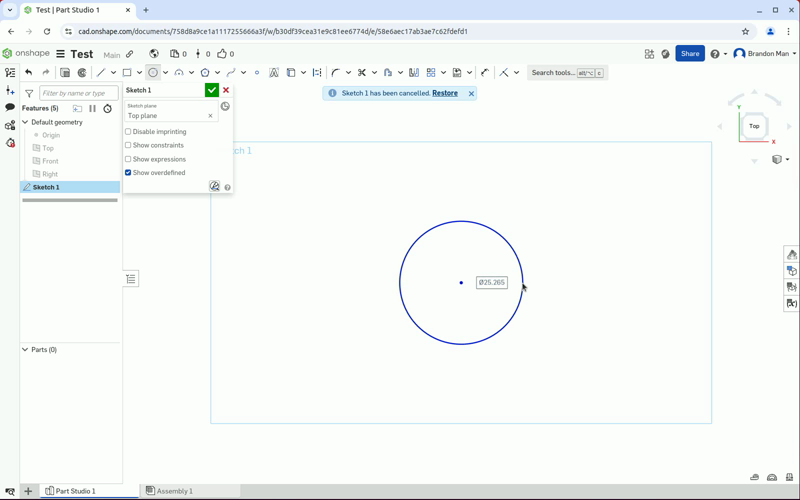
key(c)
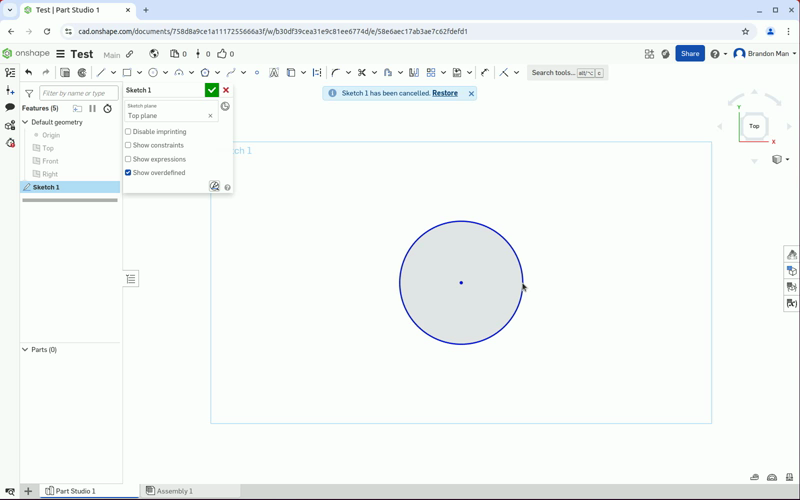
key_down(shift)
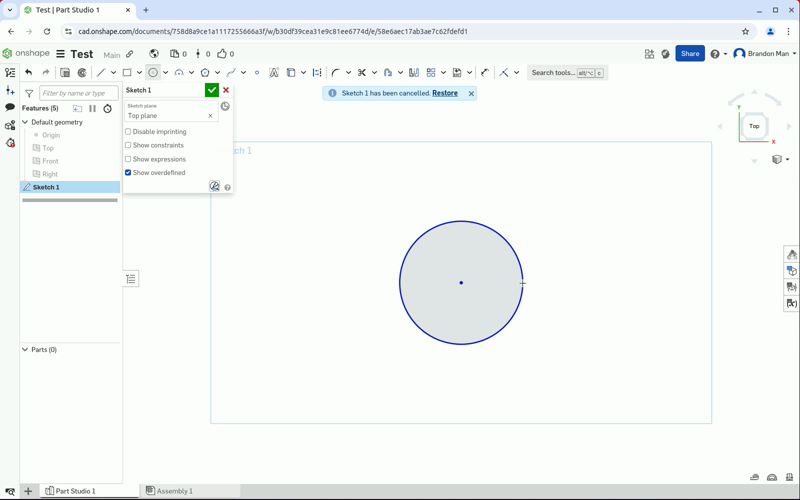
mouse_move(461, 282)
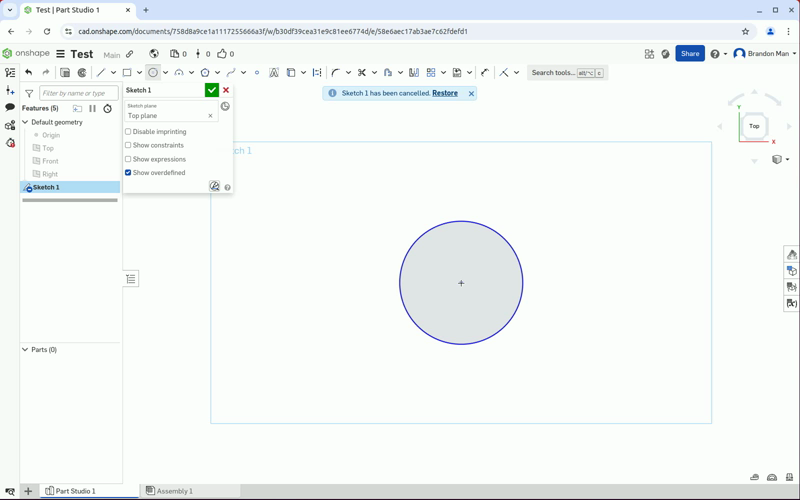
click(461, 282)
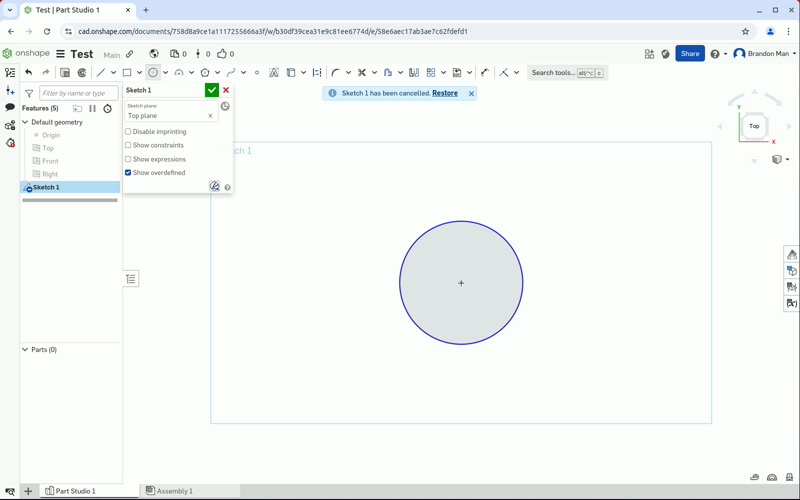
key_up(shift)
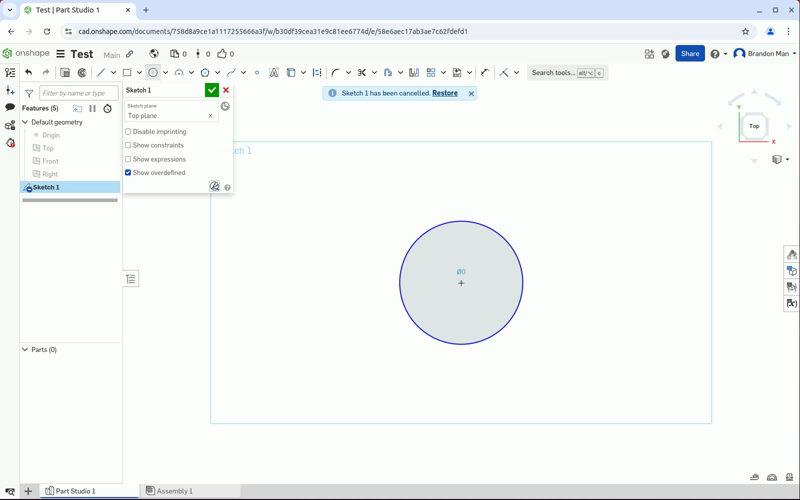
mouse_move(510, 282)
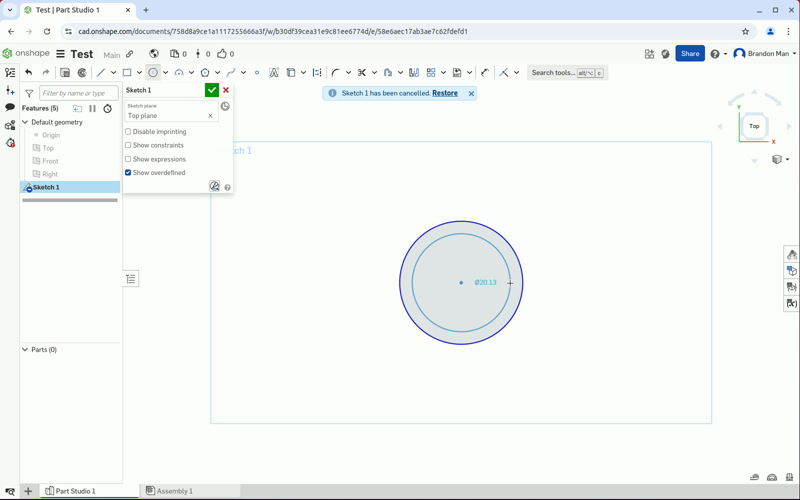
click(510, 282)
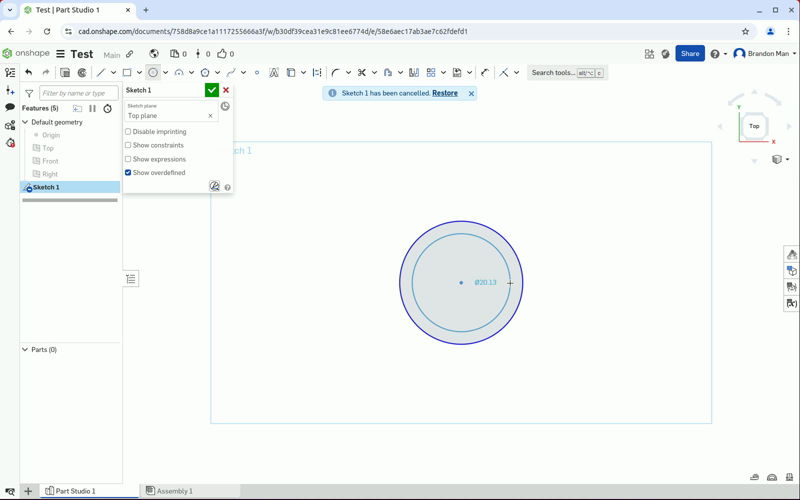
key(esc)
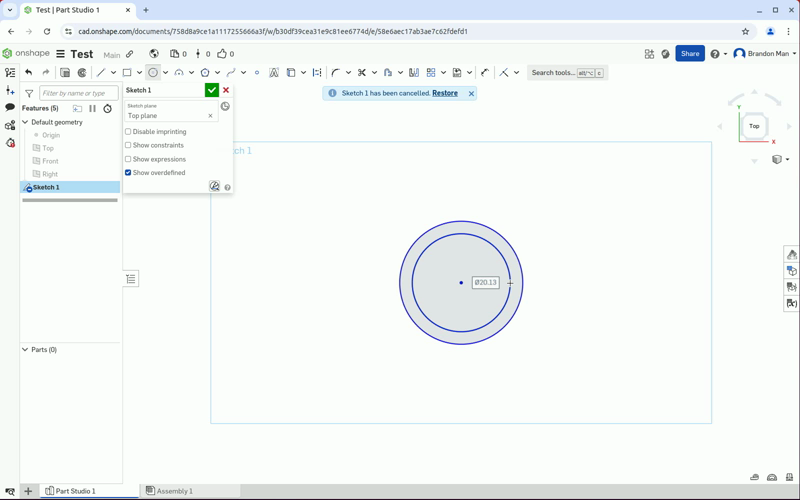
mouse_move(500, 318)
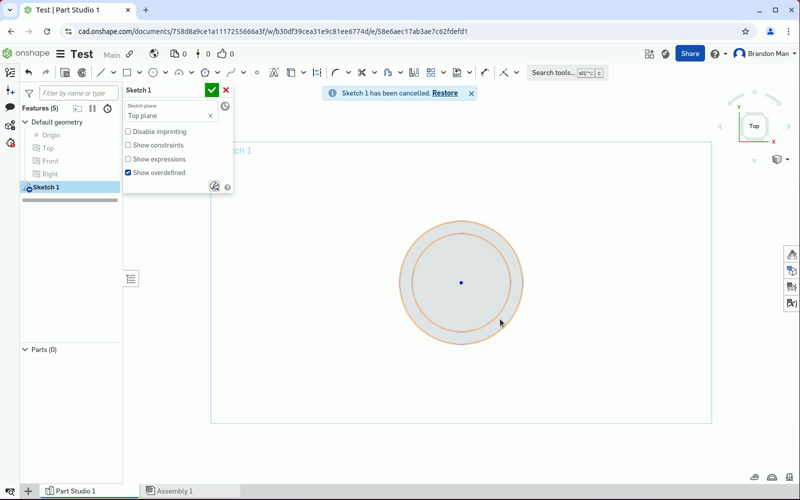
click(500, 318)
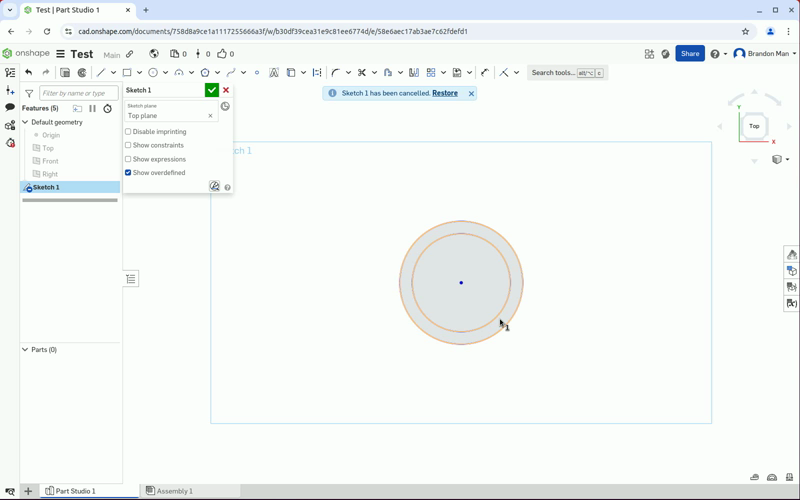
mouse_move(73, 352)
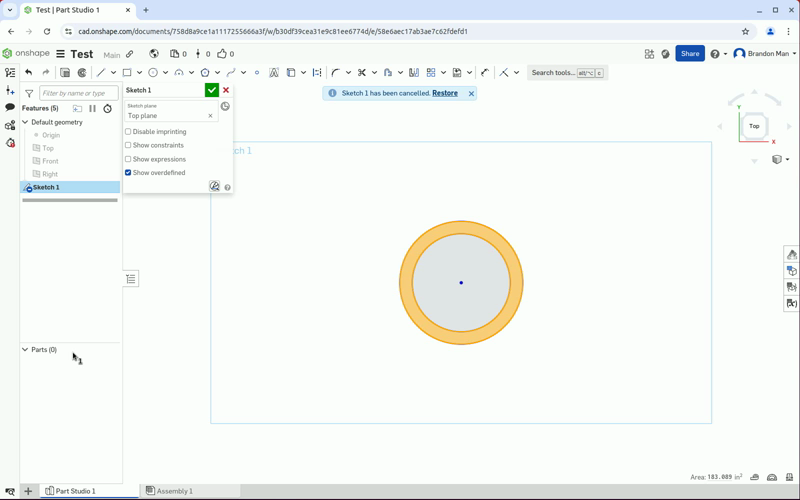
key(shift+y)
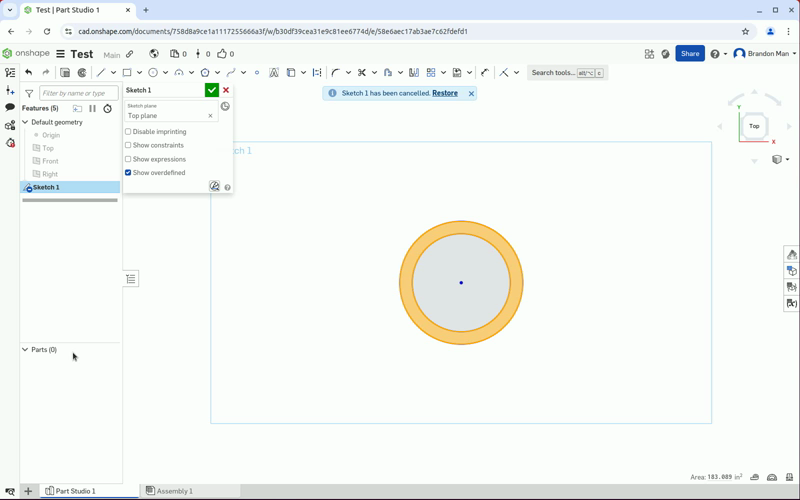
key(shift+e)
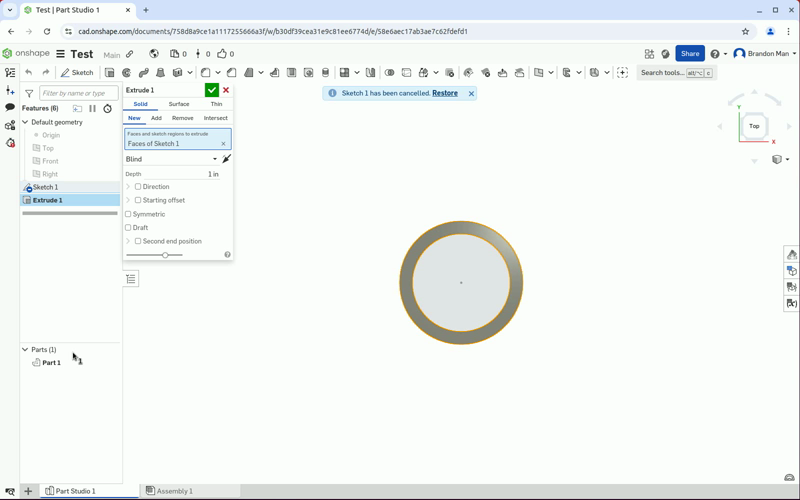
mouse_move(143, 106)
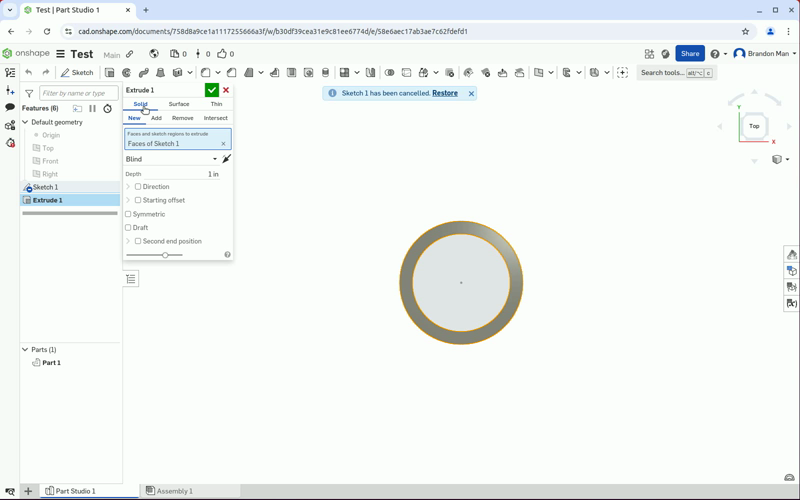
click(143, 106)
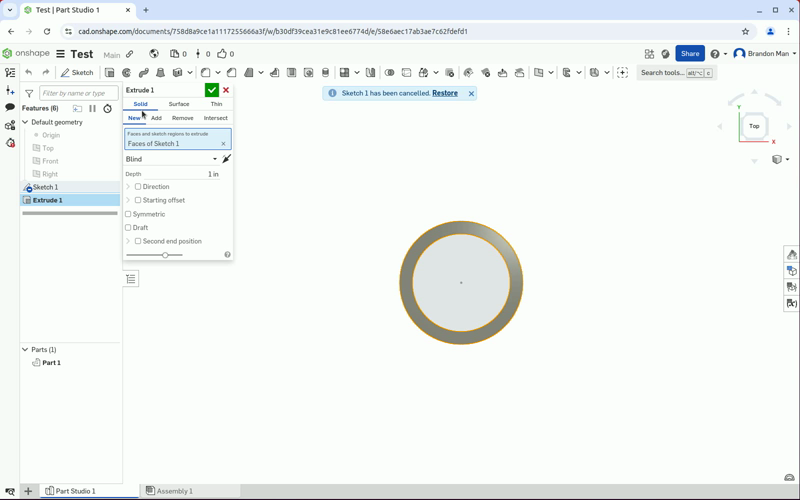
mouse_move(137, 120)
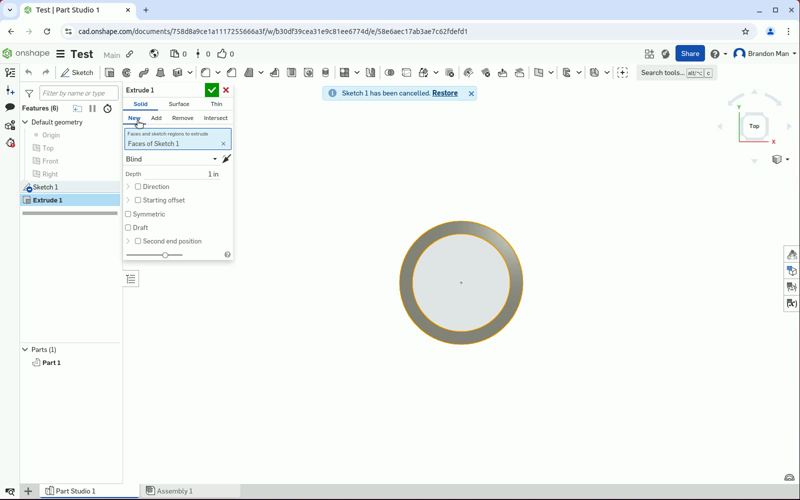
click(137, 120)
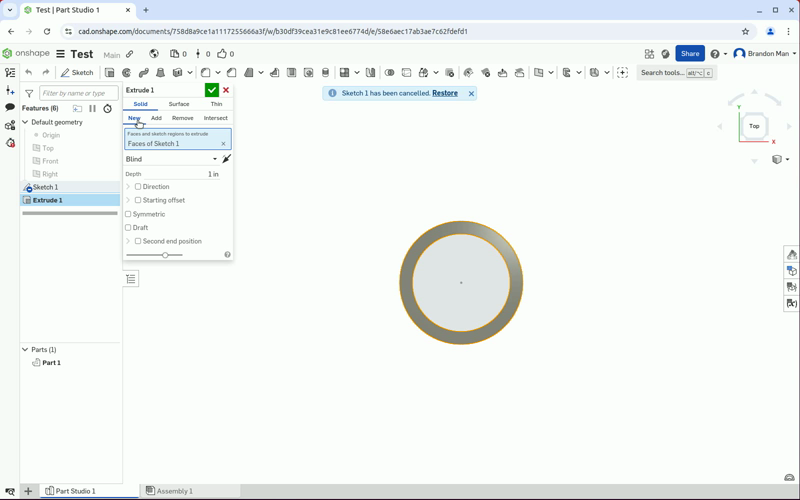
key(tab, 4)
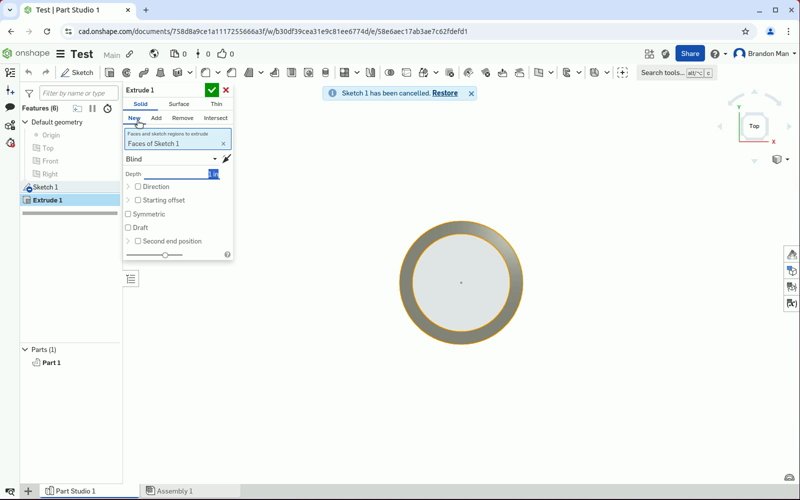
text(46.216)
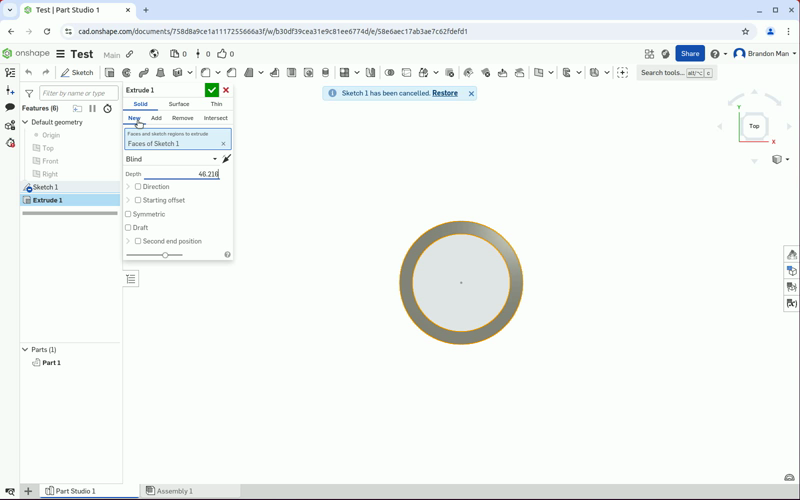
key(tab, 3)
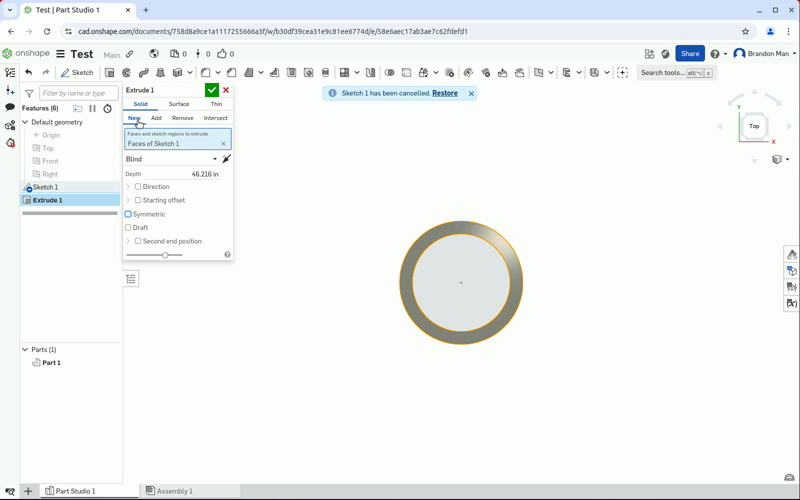
key(space)
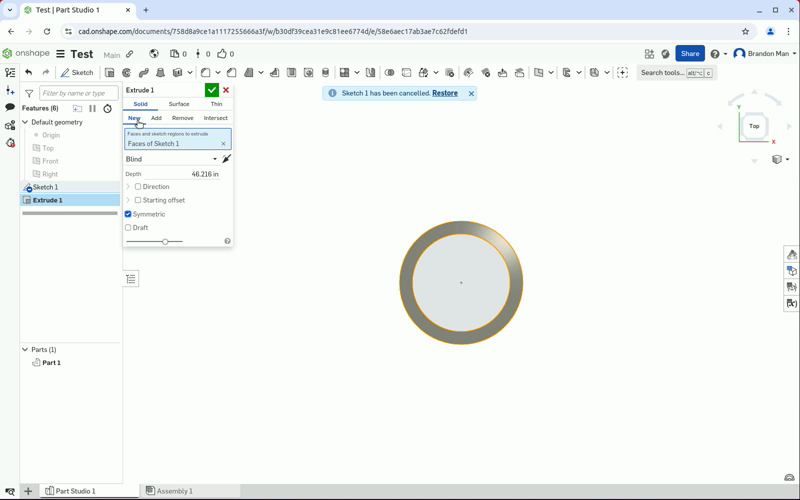
key(enter)
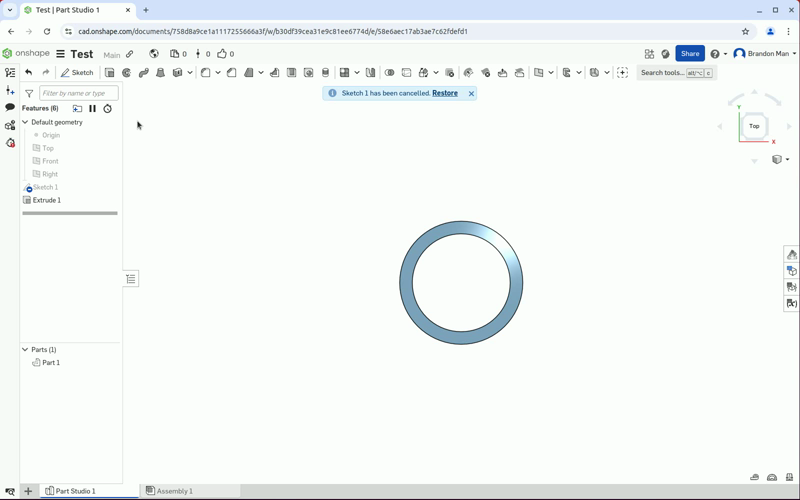
key(shift+h)
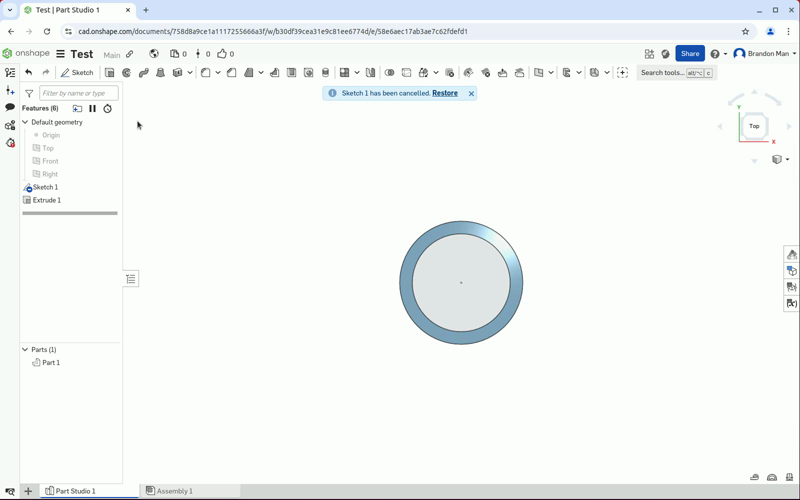
key(shift+h)
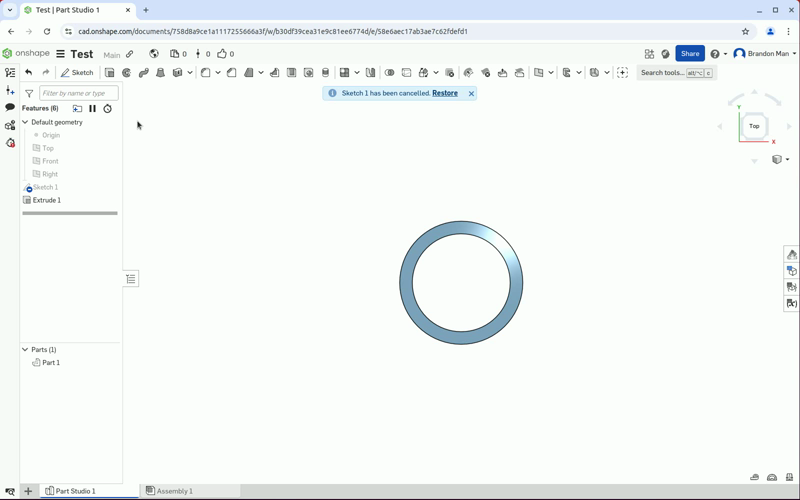
mouse_move(73, 189)
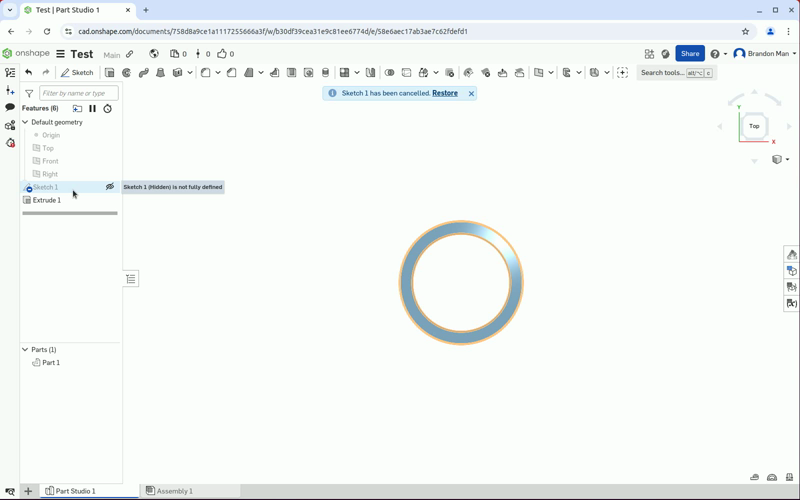
click(73, 189)
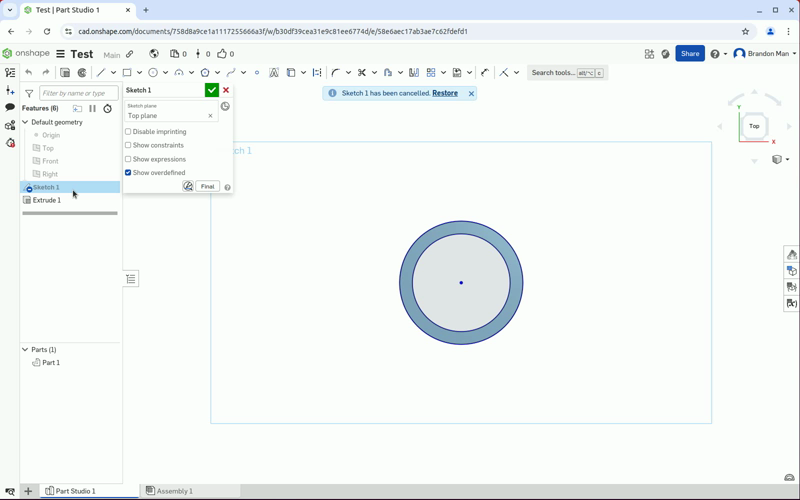
mouse_move(229, 92)
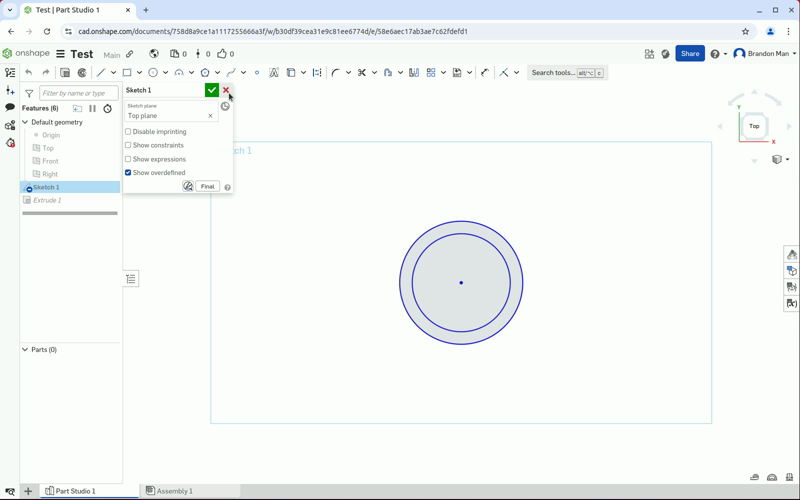
click(229, 92)
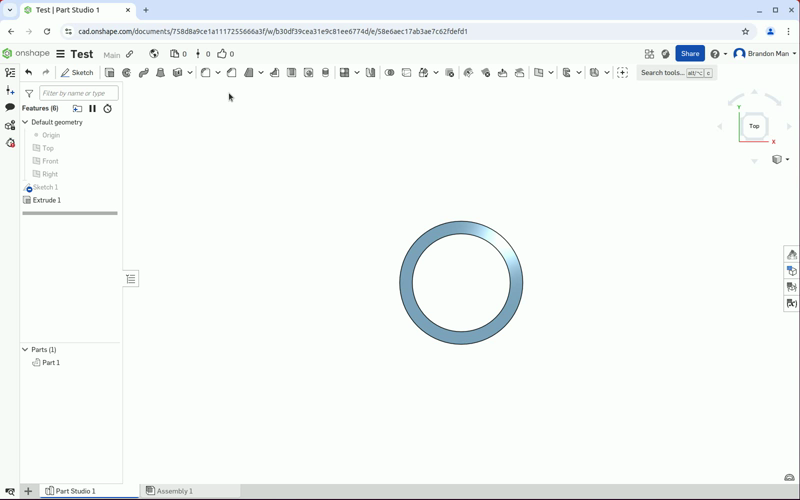
mouse_move(73, 352)
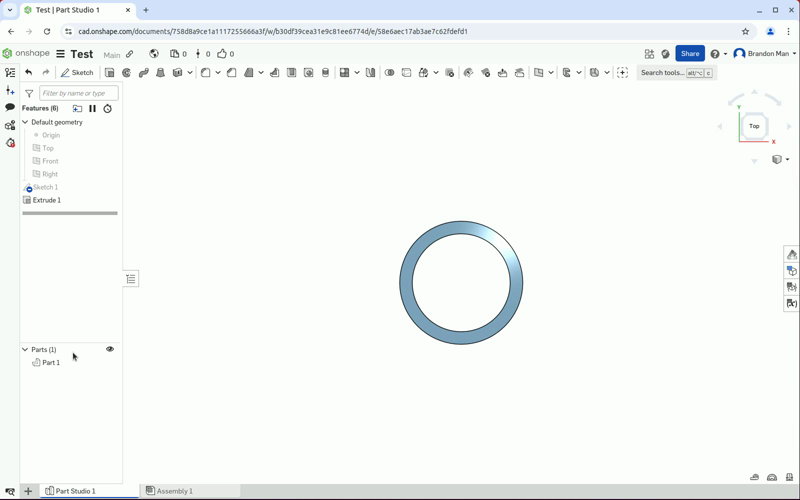
key(y)
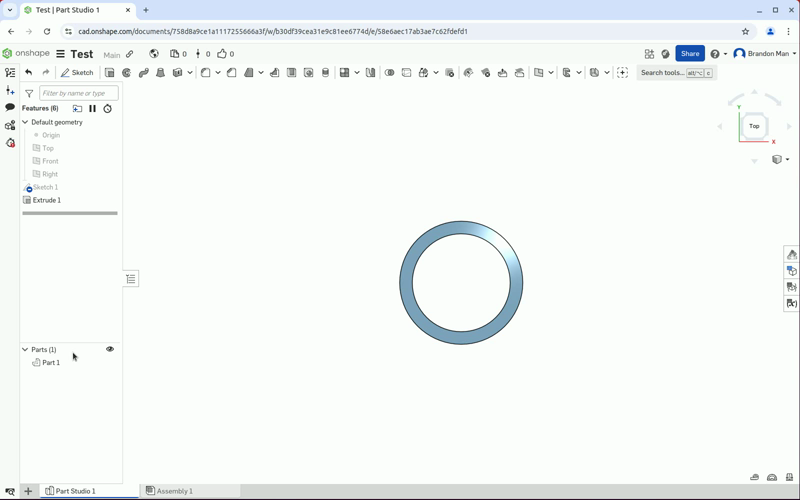
key(shift+p)
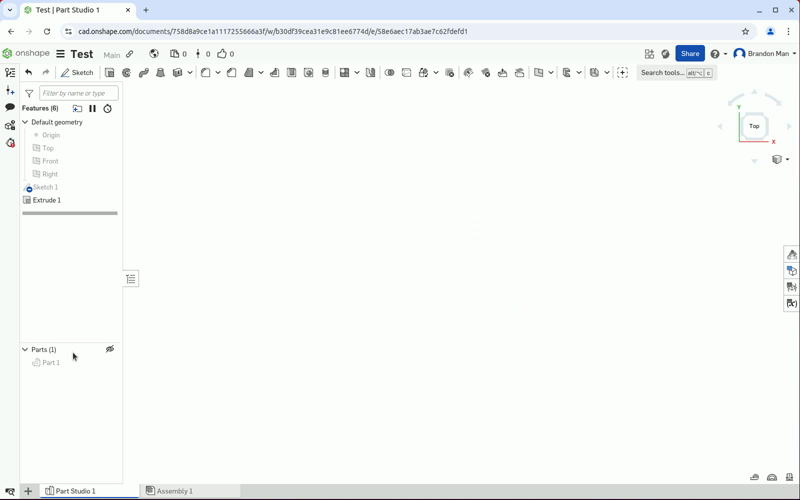
key(space)
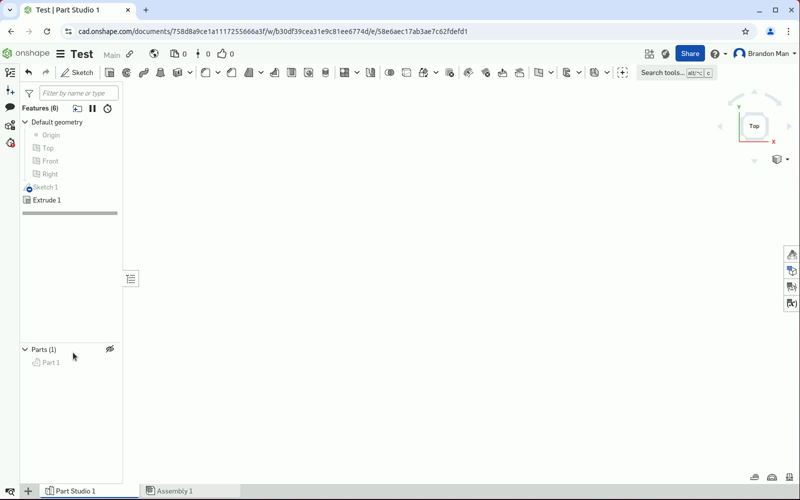
key_down(shift)
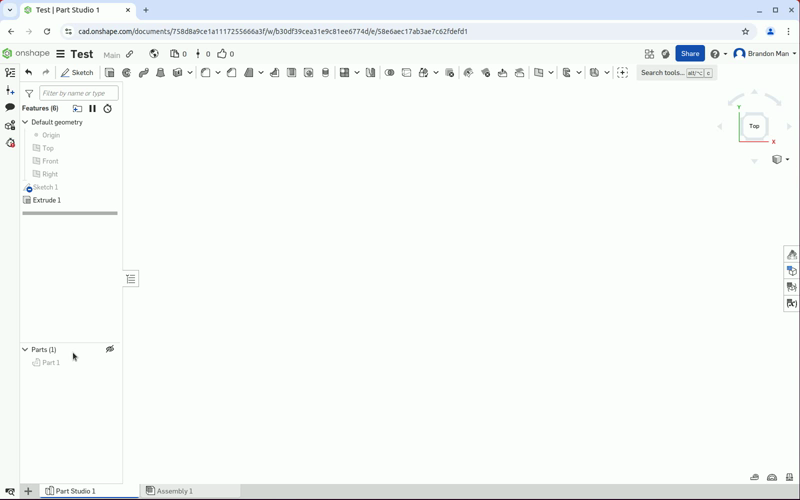
key(up)
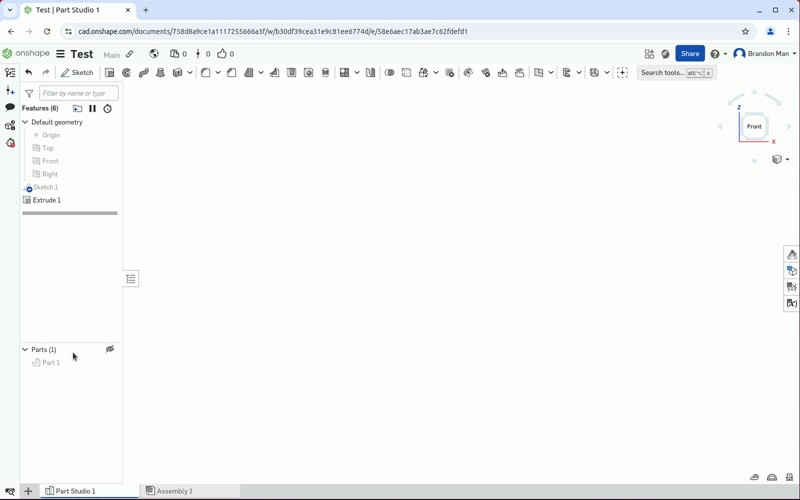
key_up(shift)
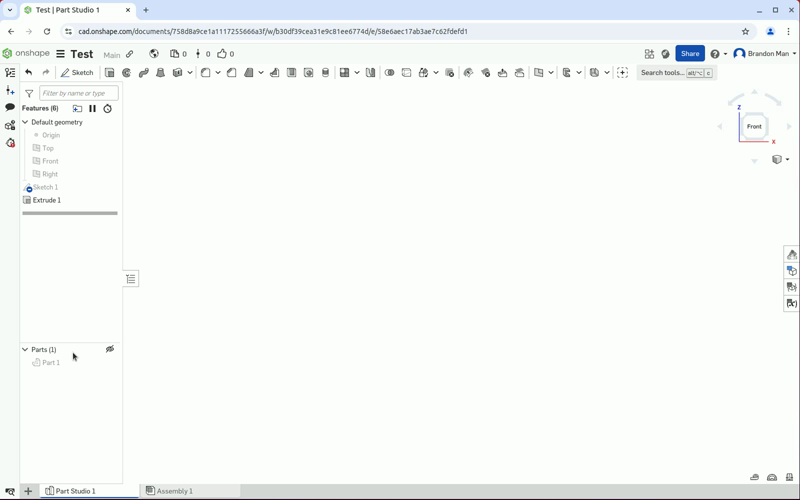
key(space)
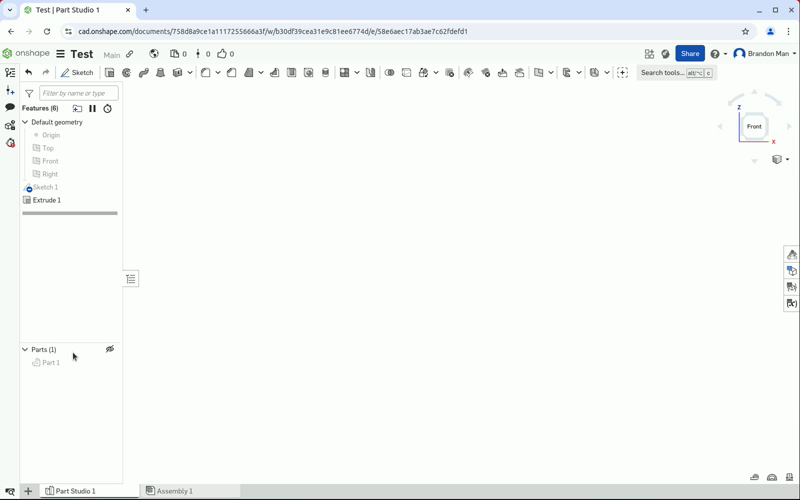
key_down(shift)
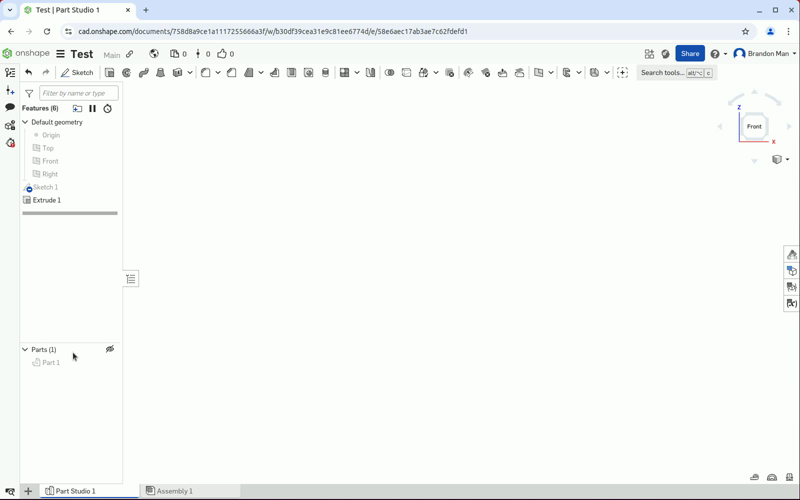
key(left)
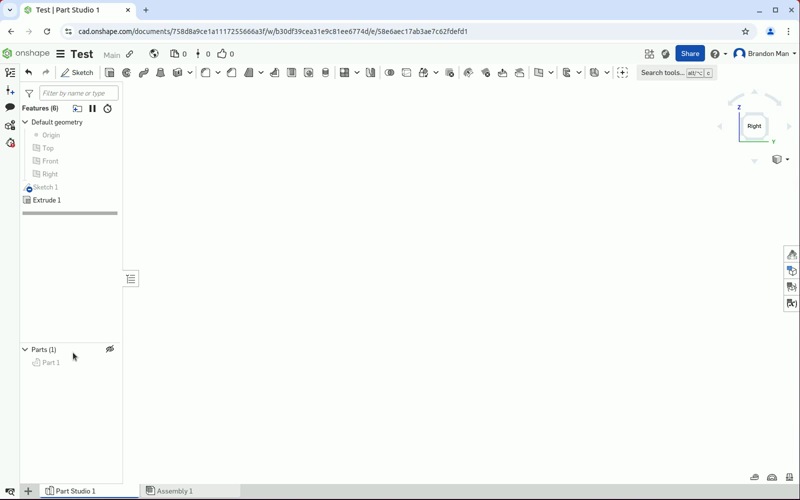
key_up(shift)
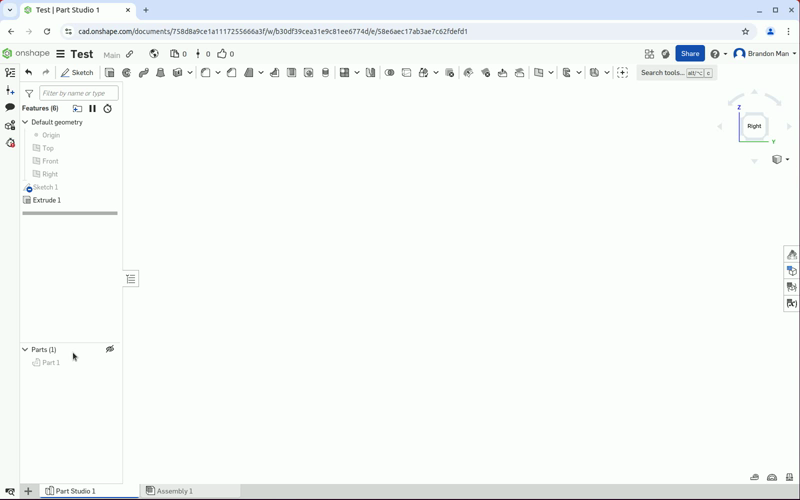
mouse_move(73, 352)
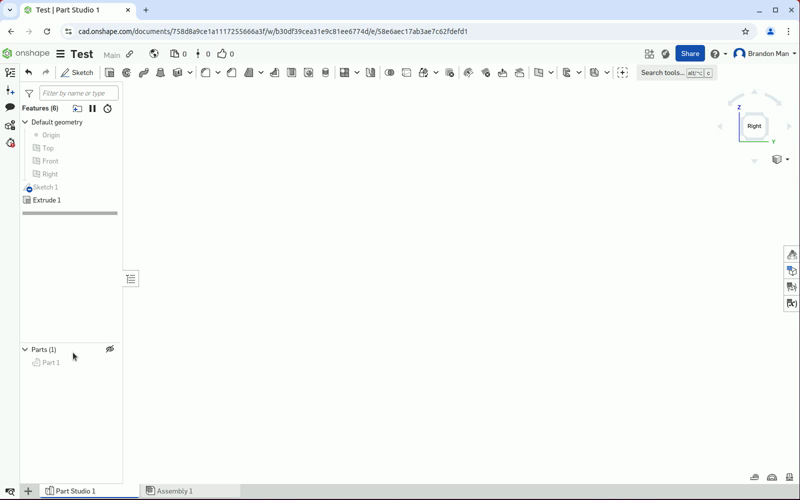
key(shift+y)
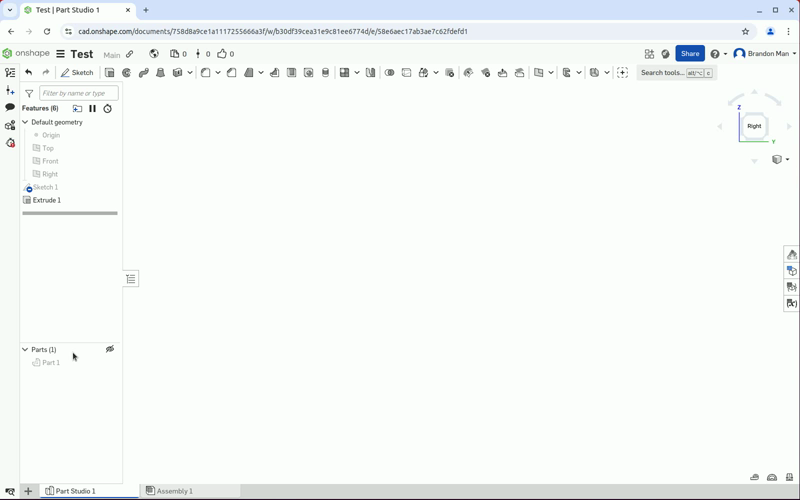
key(shift+s)
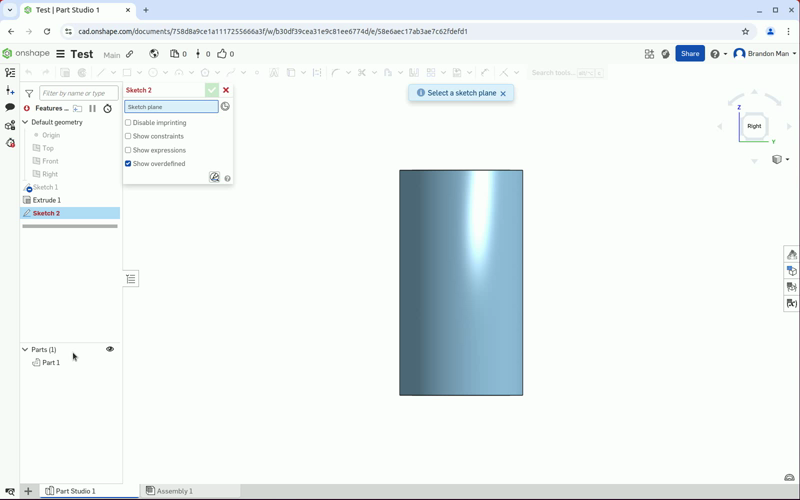
mouse_move(73, 176)
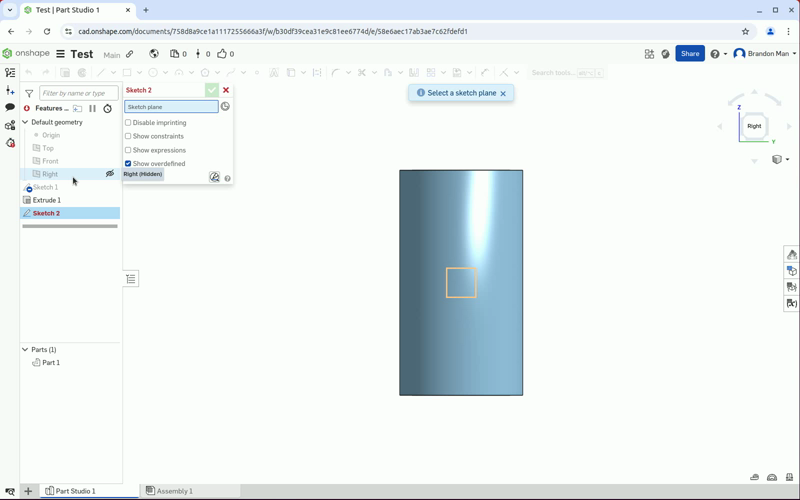
click(73, 176)
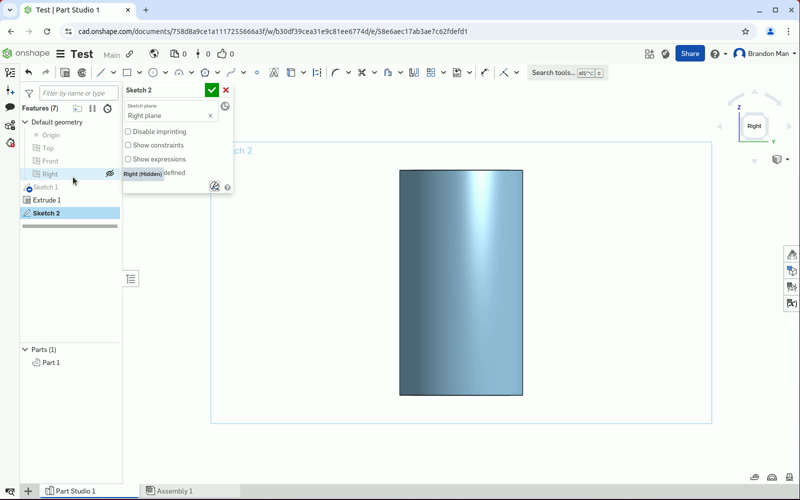
mouse_move(73, 352)
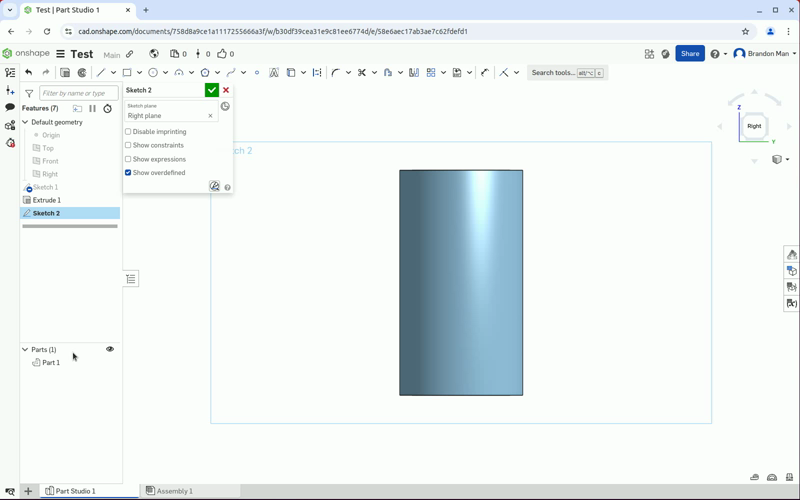
key(y)
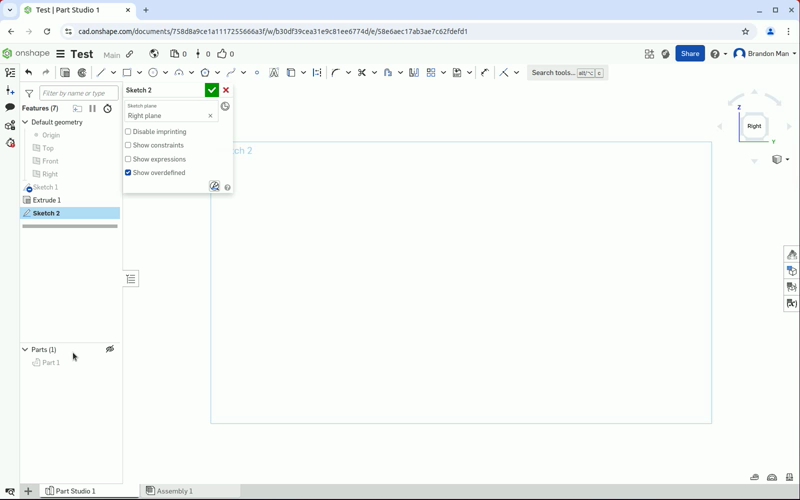
key(l)
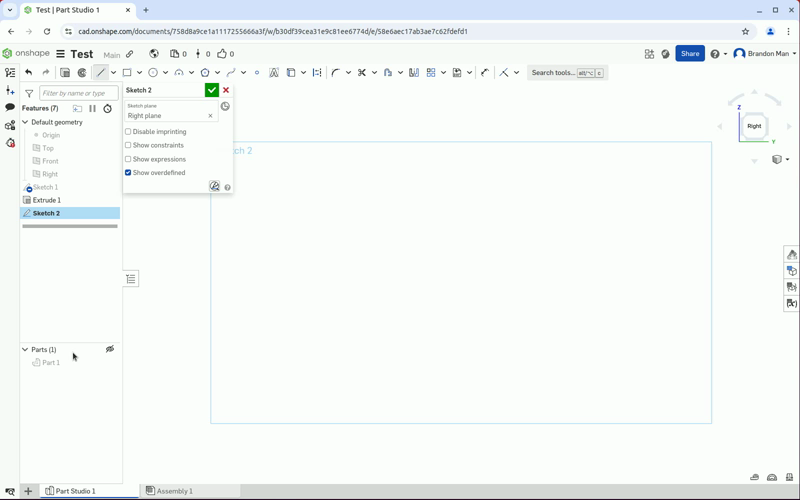
key_down(shift)
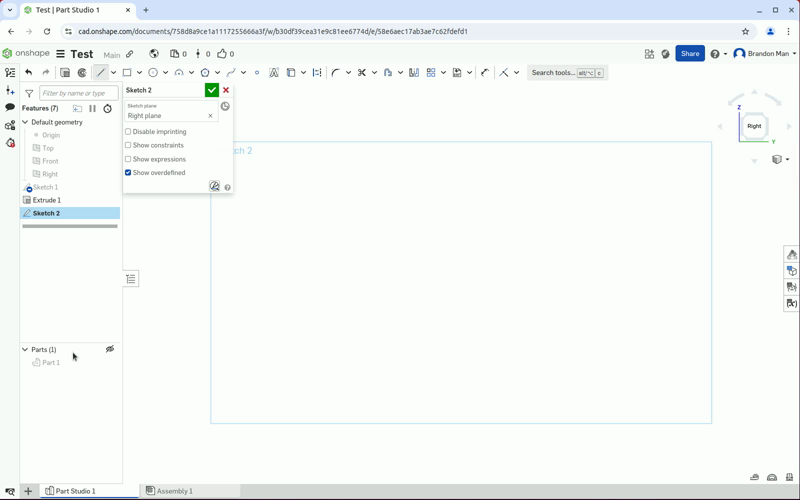
mouse_move(399, 255)
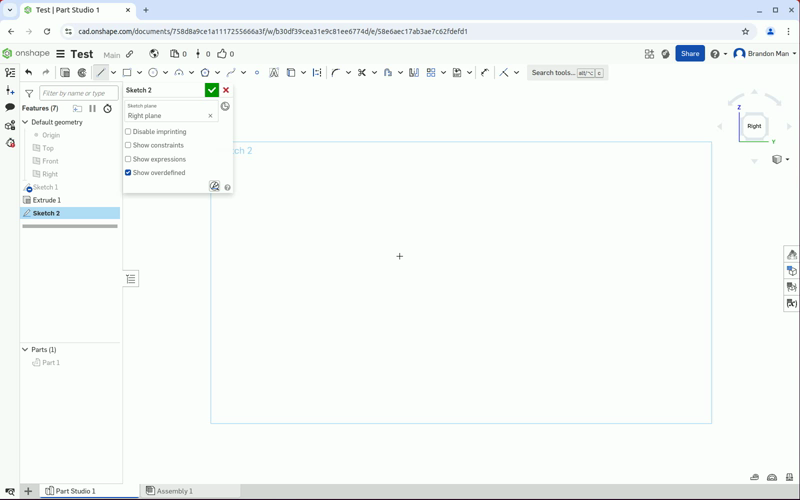
click(399, 255)
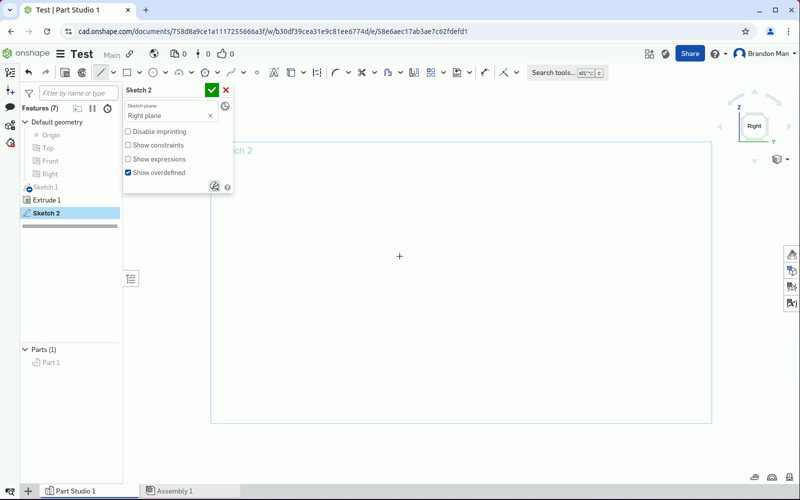
key_up(shift)
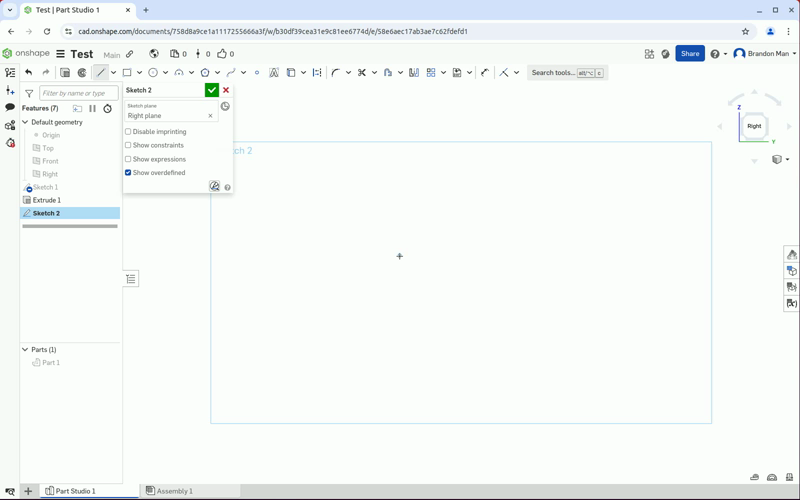
key_down(shift)
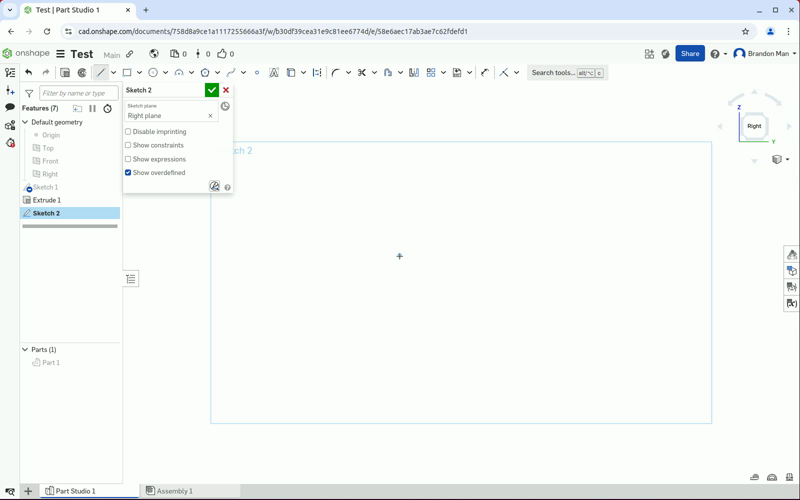
mouse_move(485, 170)
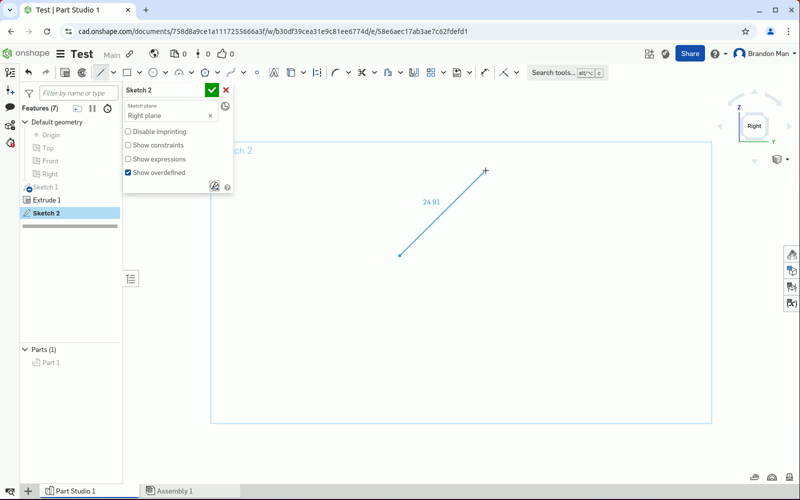
click(485, 170)
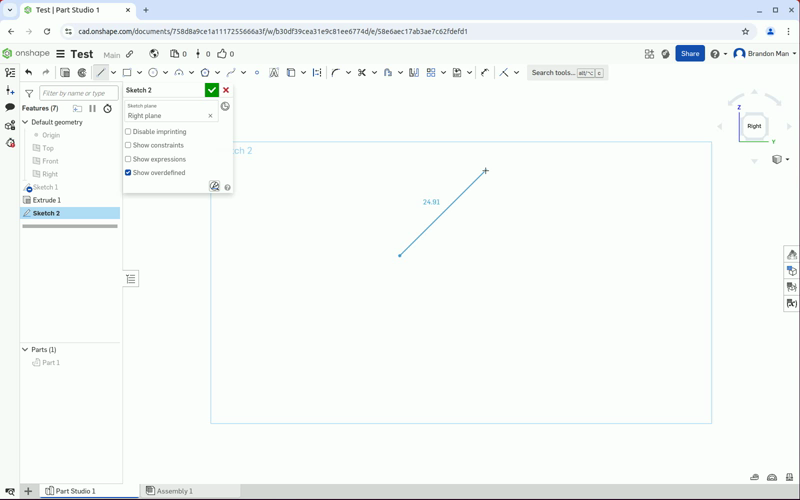
key_up(shift)
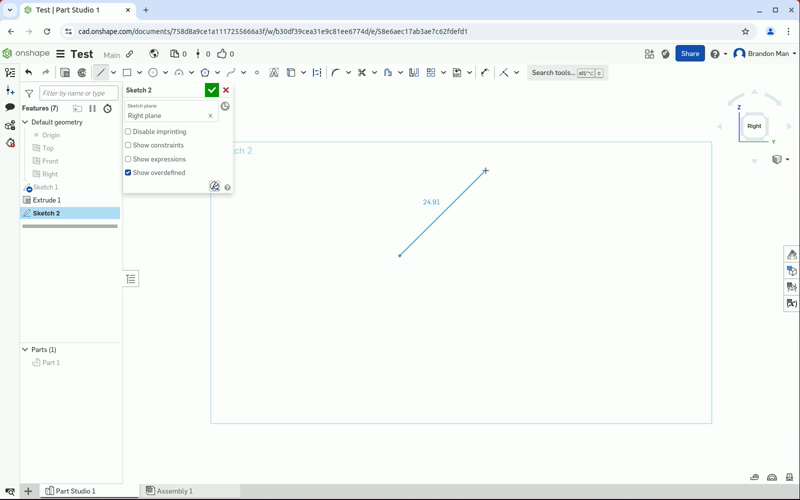
key_down(shift)
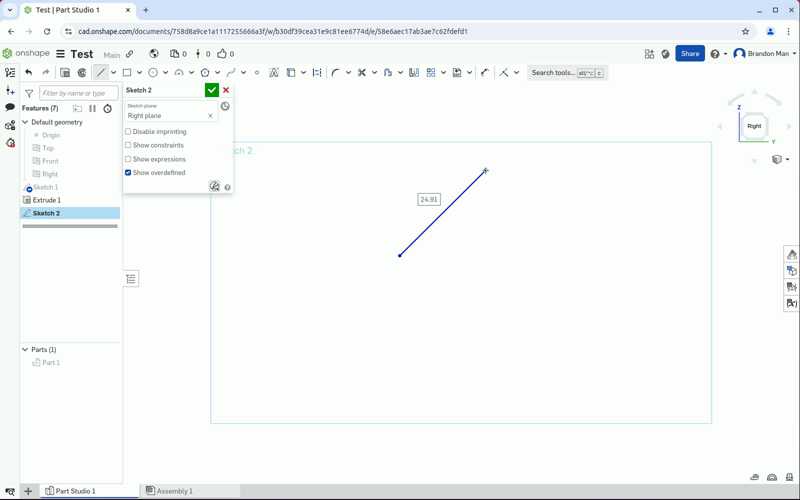
mouse_move(515, 170)
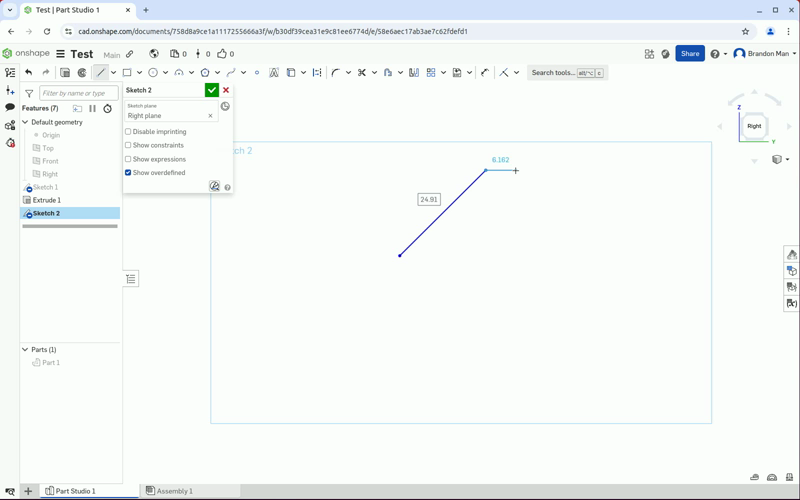
mouse_move(521, 170)
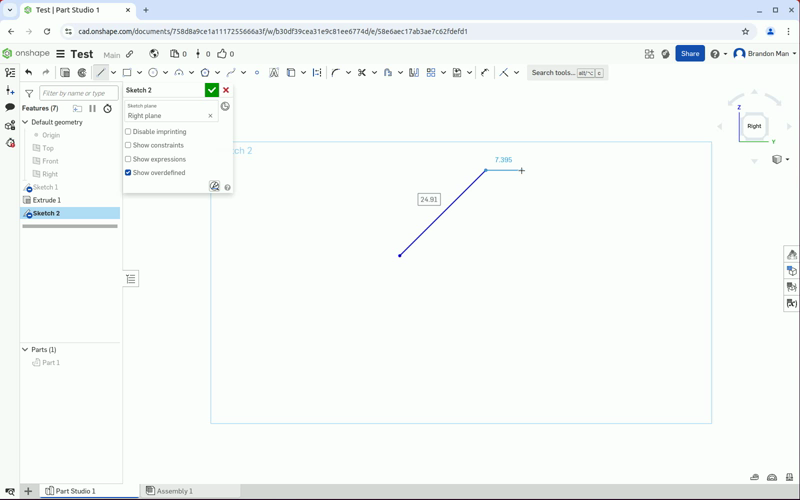
click(521, 170)
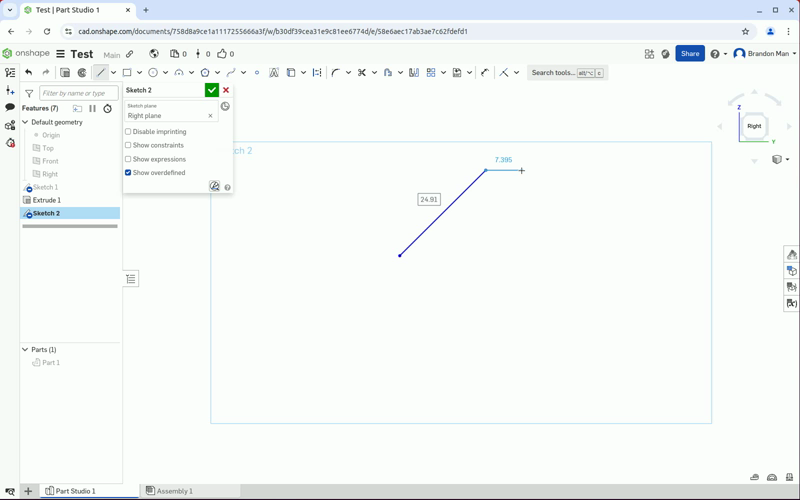
key_up(shift)
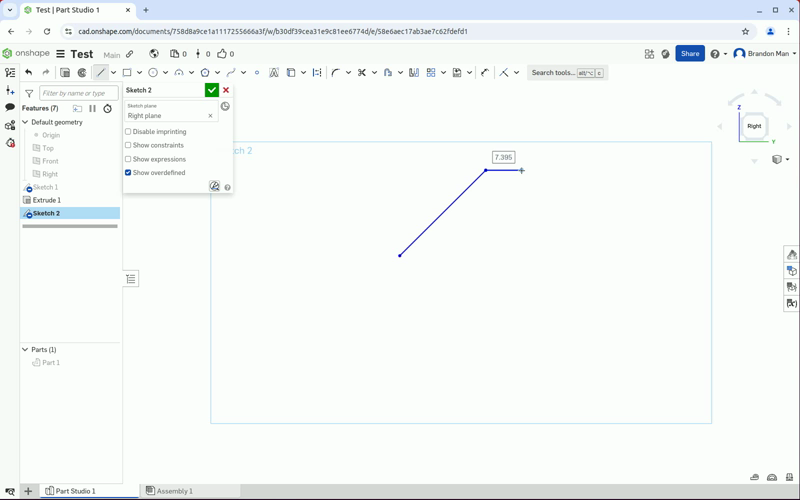
key_down(shift)
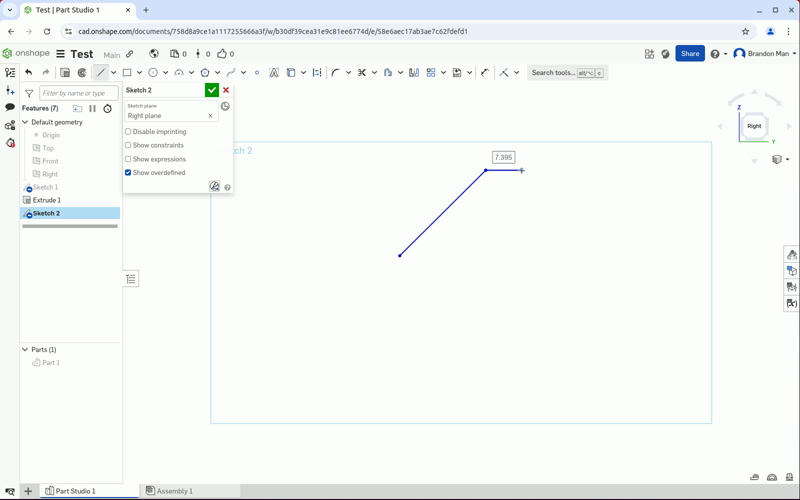
mouse_move(551, 170)
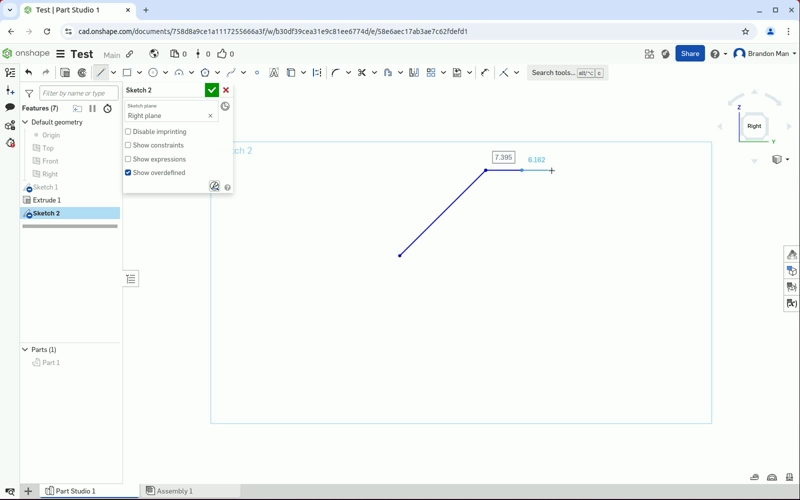
mouse_move(521, 141)
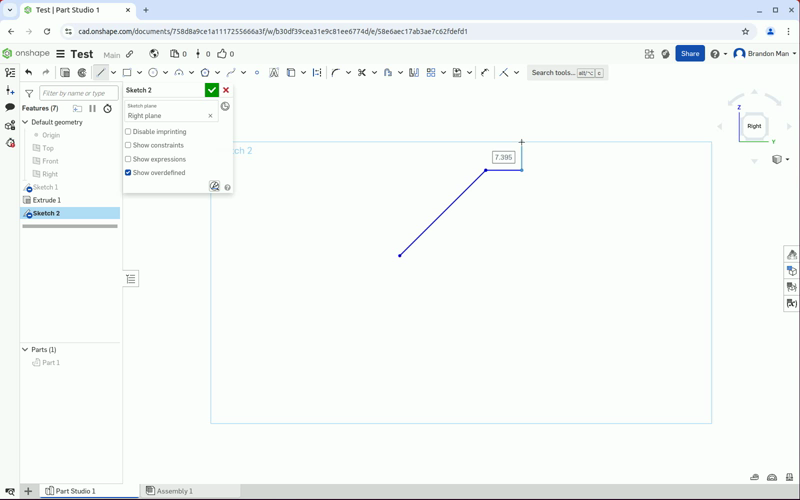
click(521, 141)
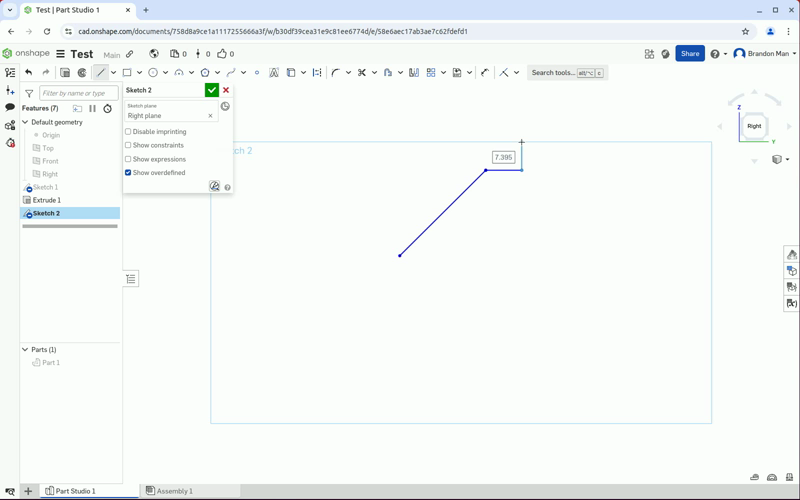
key_up(shift)
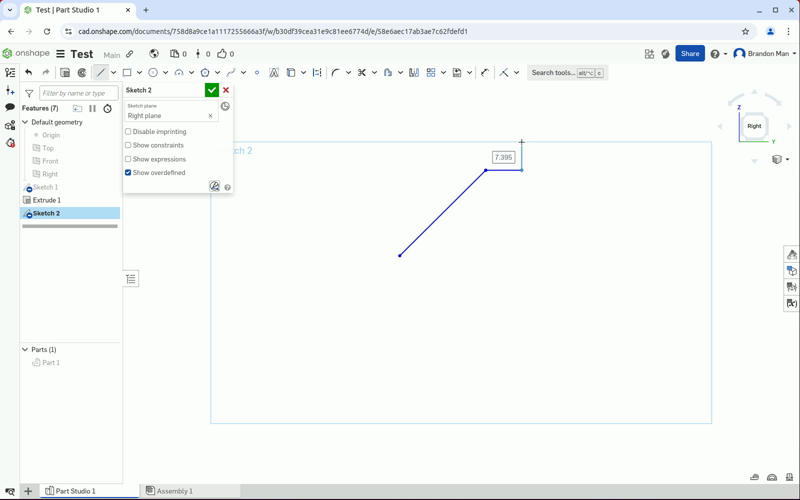
key_down(shift)
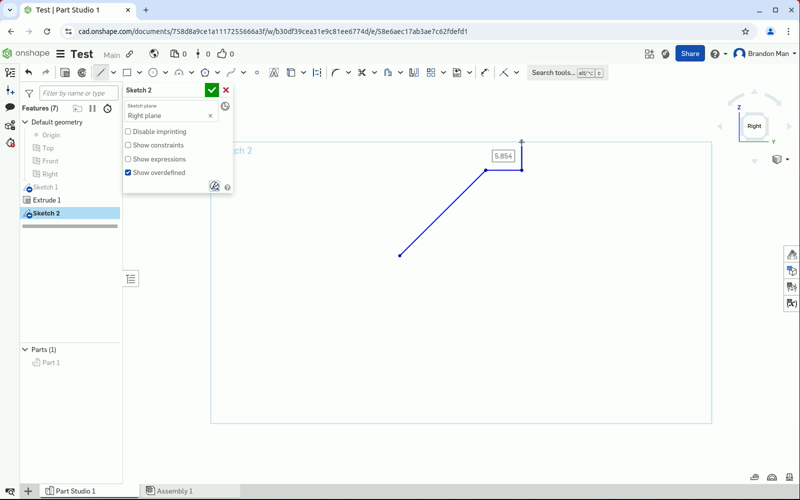
mouse_move(399, 141)
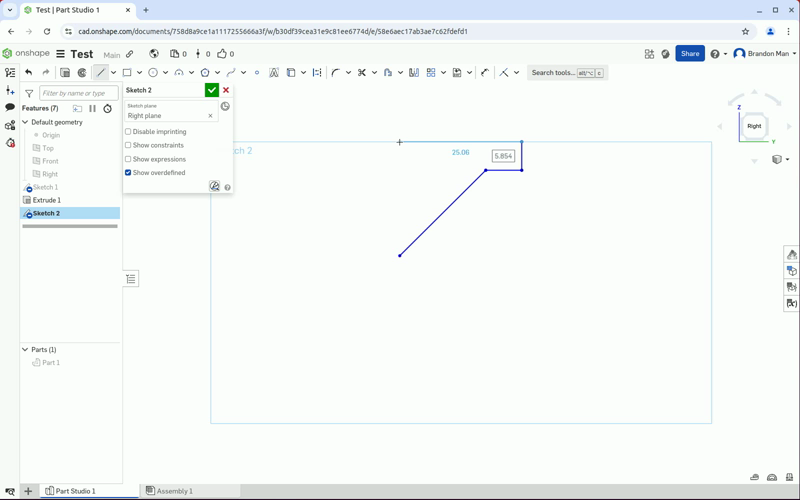
click(399, 141)
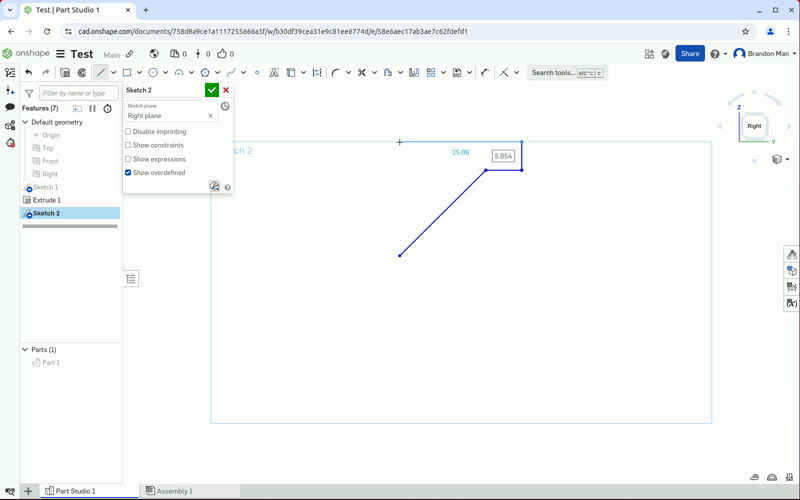
key_up(shift)
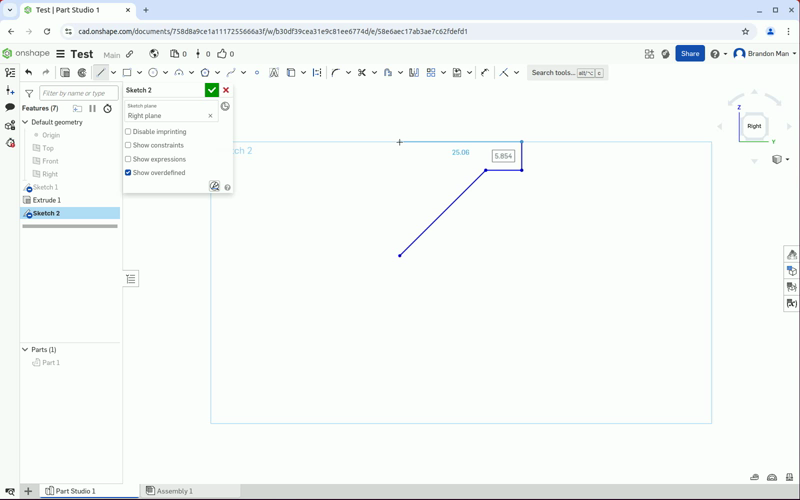
key_down(shift)
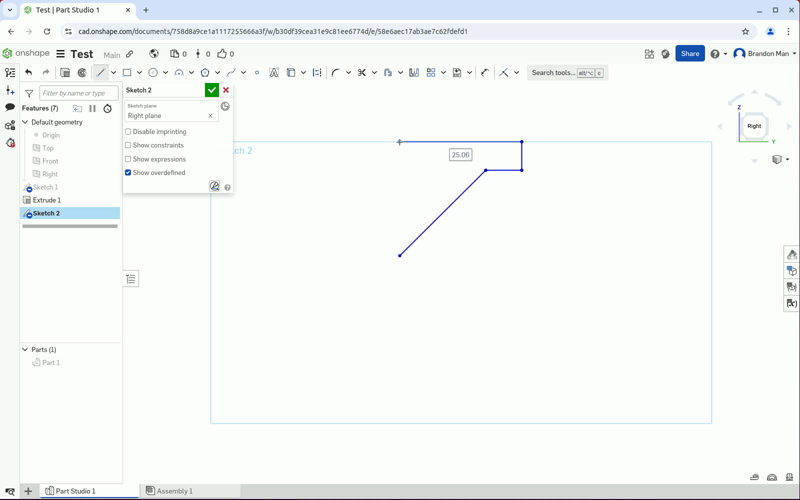
mouse_move(399, 255)
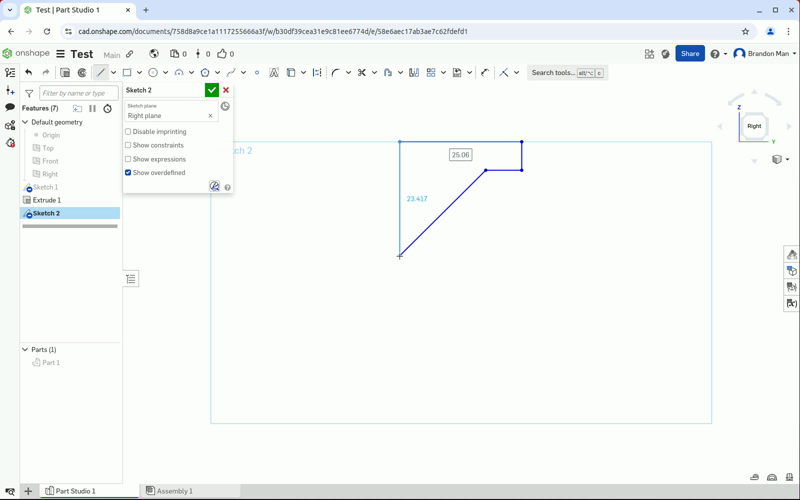
key_up(shift)
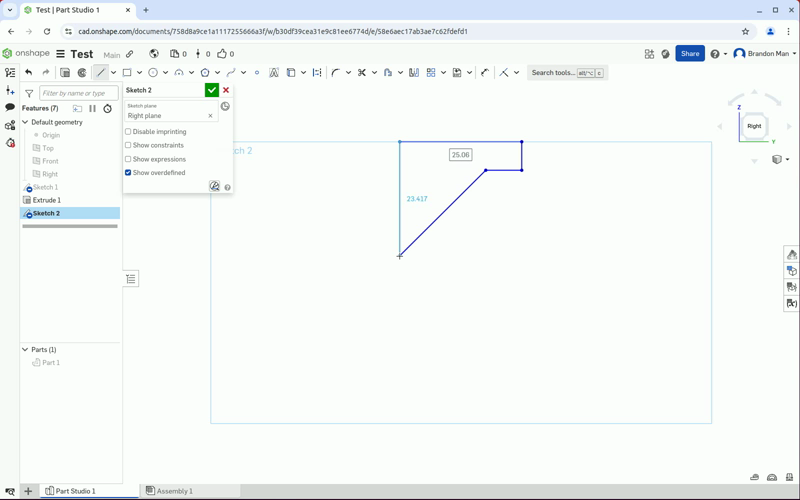
click(399, 255)
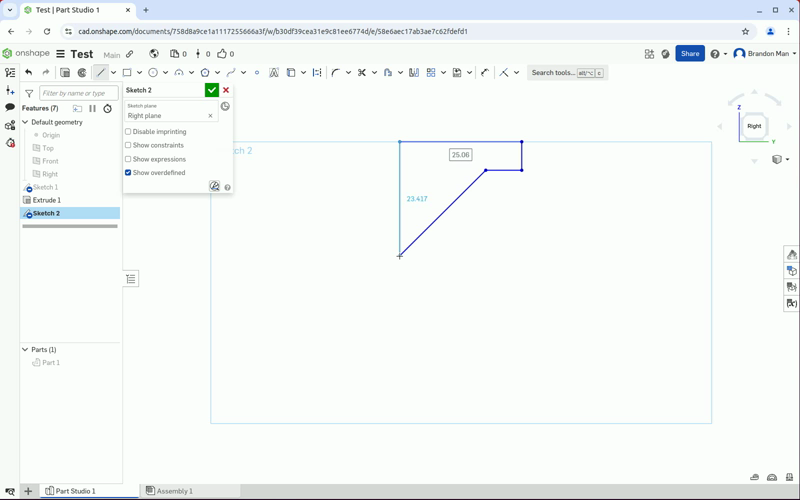
key(esc)
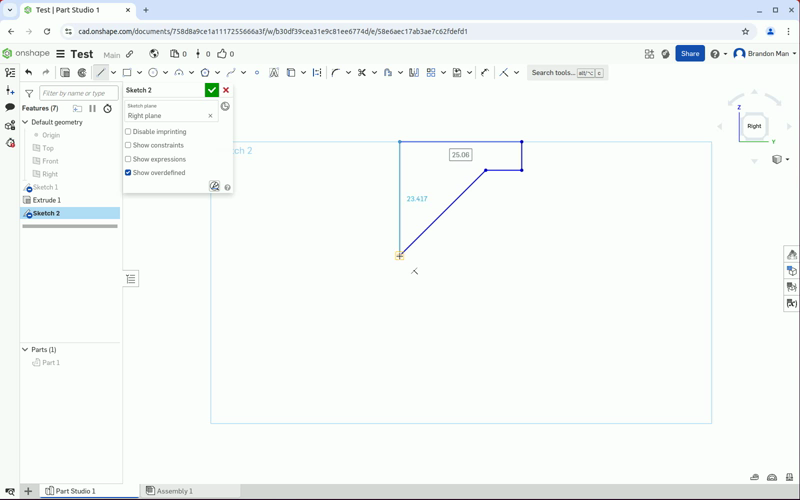
mouse_move(404, 213)
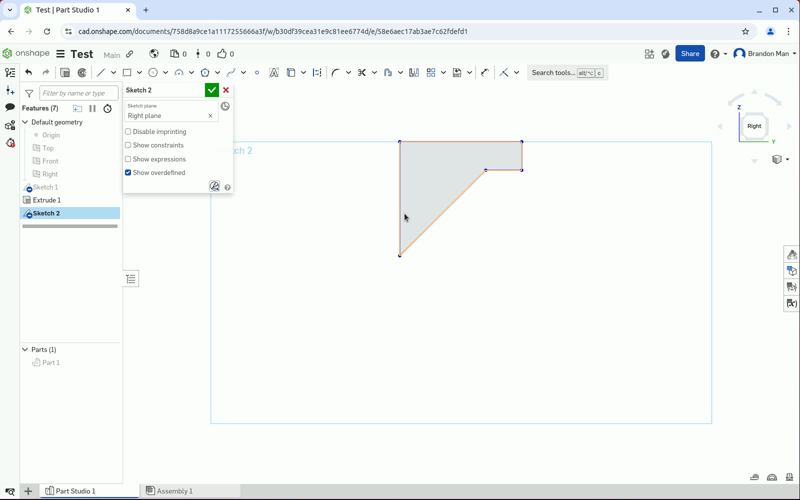
click(404, 213)
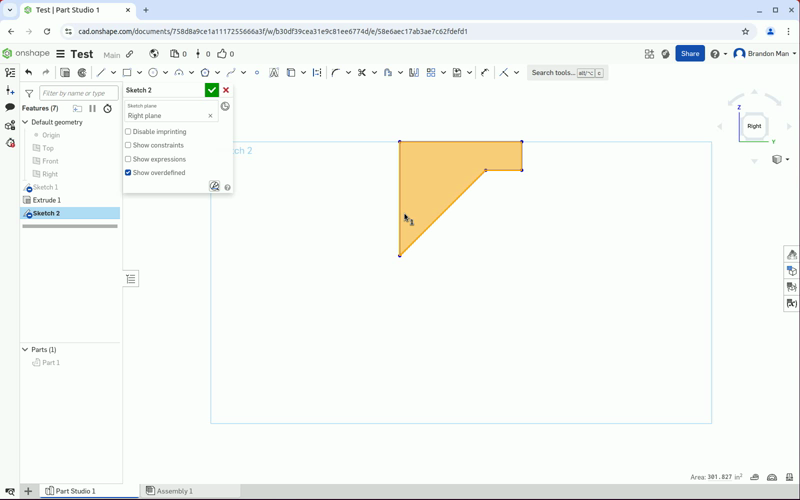
mouse_move(73, 352)
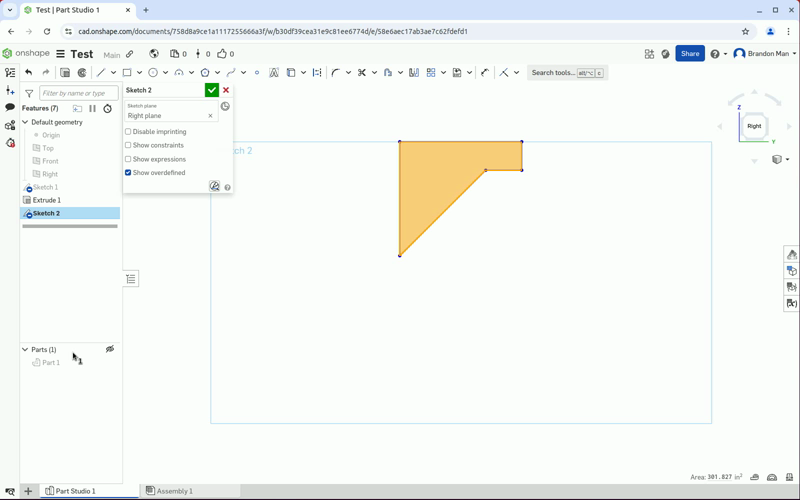
key(shift+y)
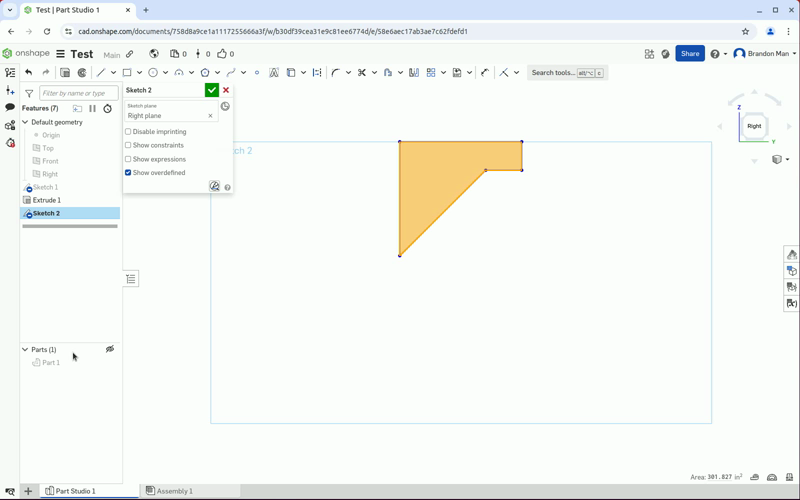
key(shift+e)
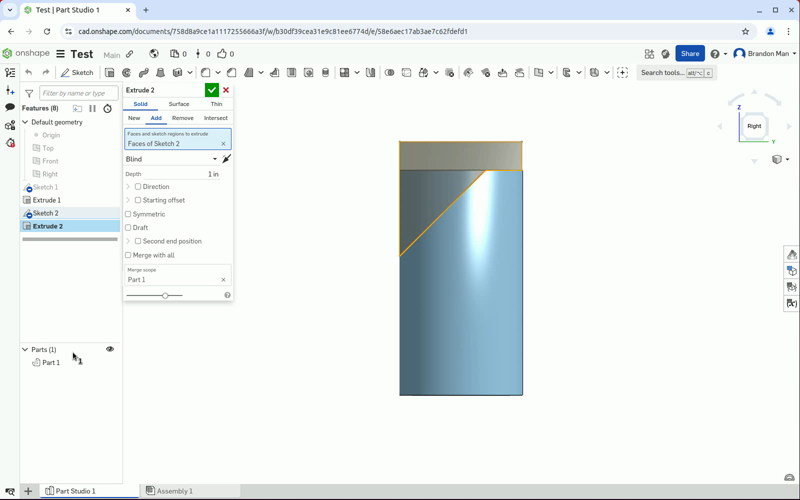
mouse_move(143, 106)
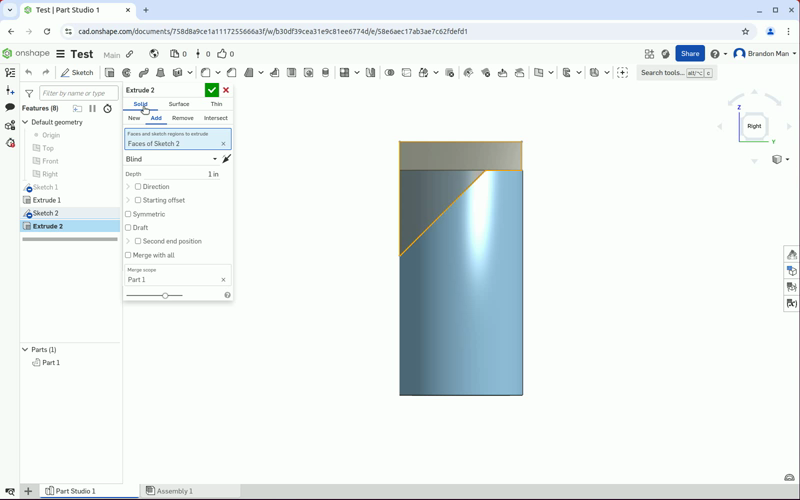
click(143, 106)
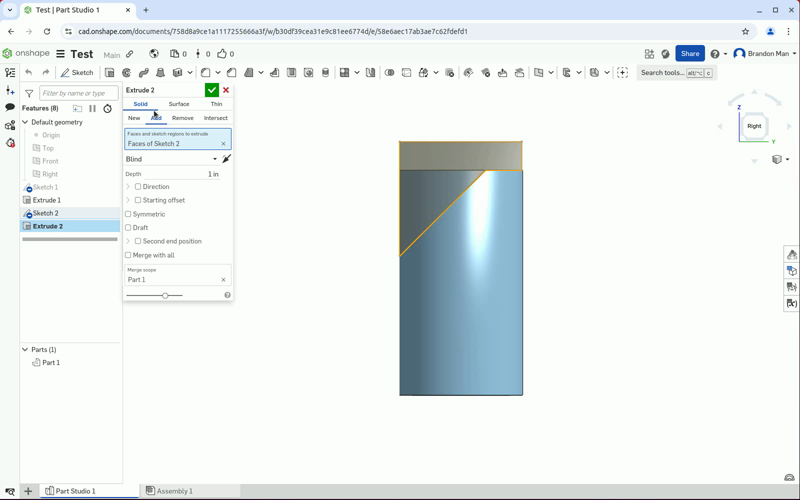
mouse_move(186, 120)
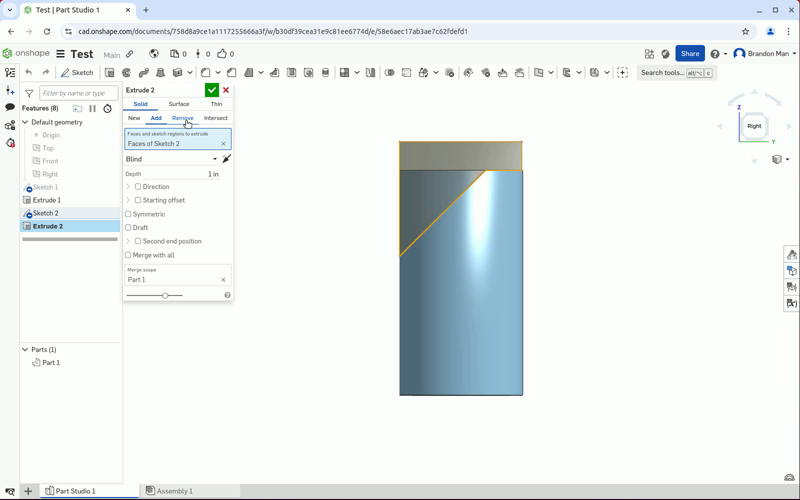
click(186, 120)
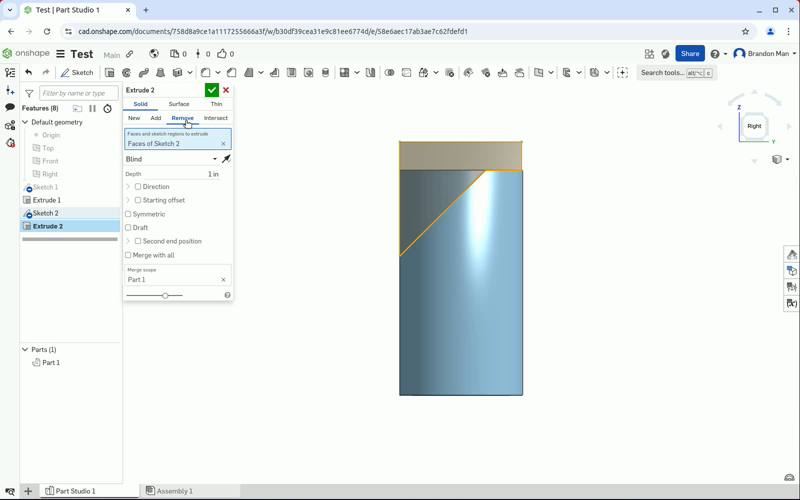
key(tab, 4)
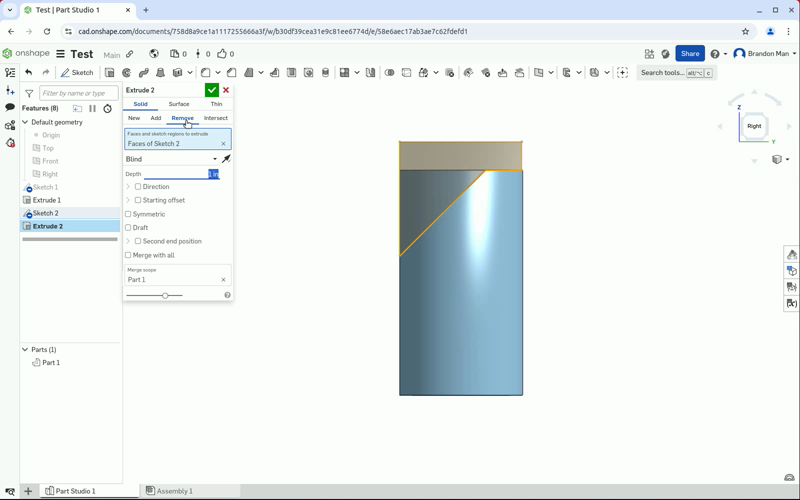
text(25.034)
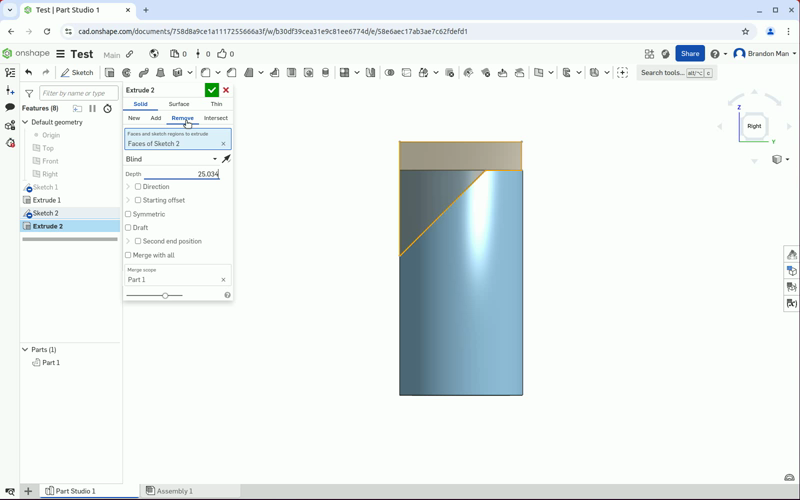
key(tab, 3)
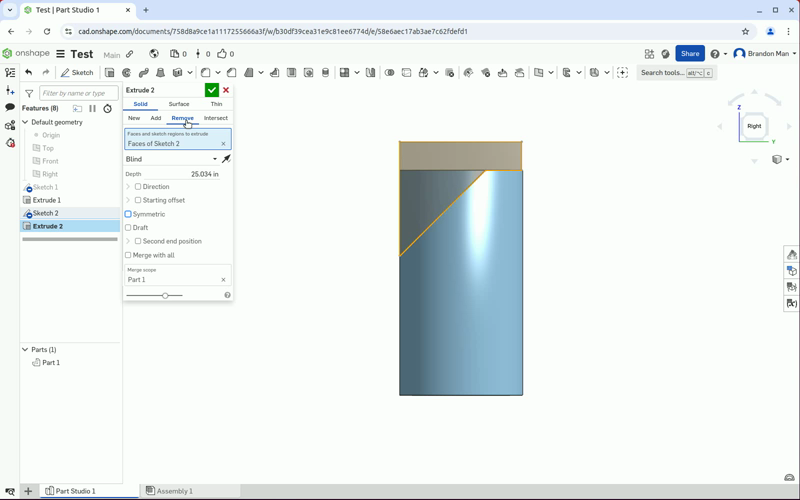
key(space)
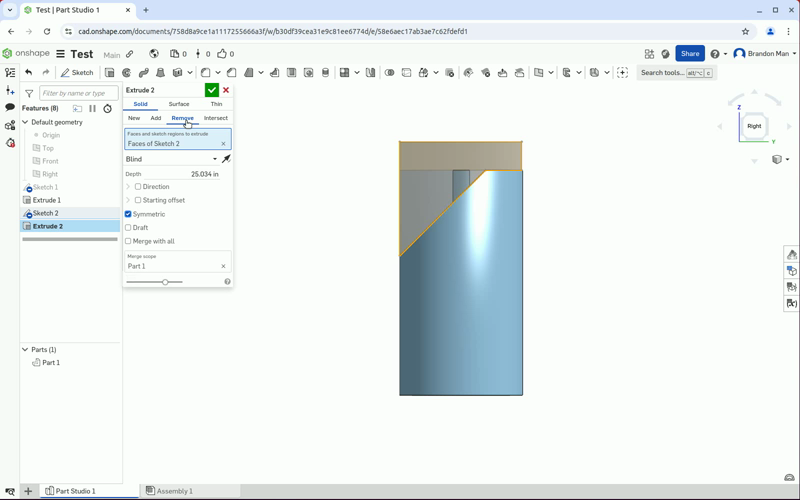
key(tab, 2)
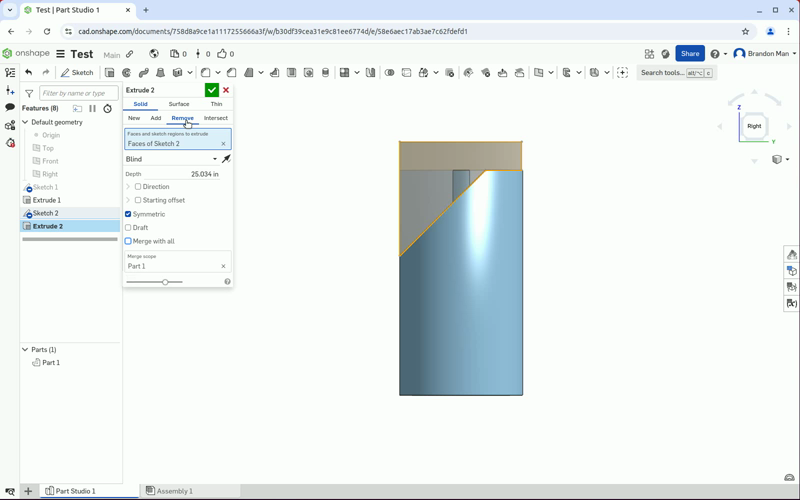
key(space)
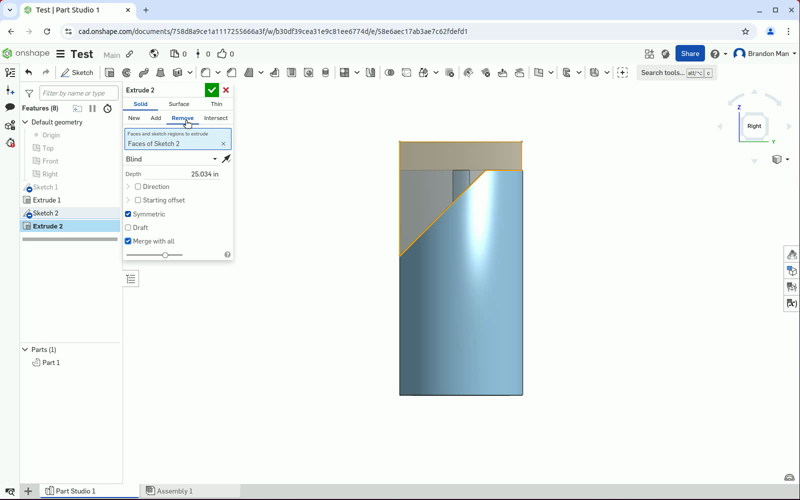
key(enter)
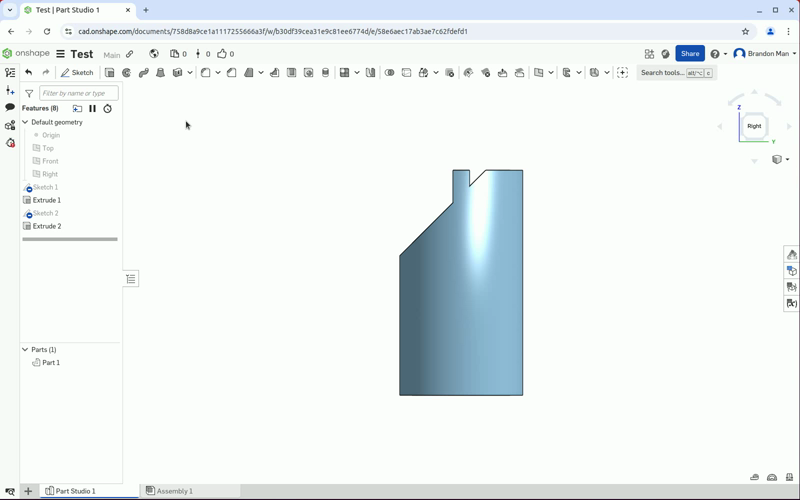
key(shift+h)
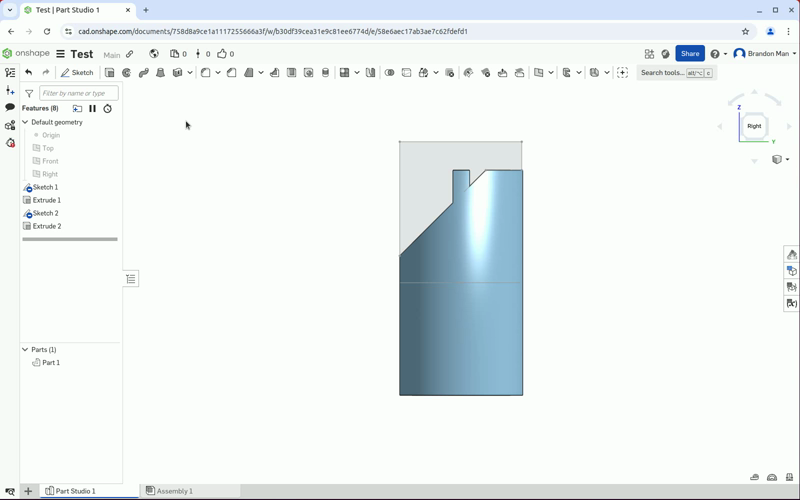
key(shift+h)
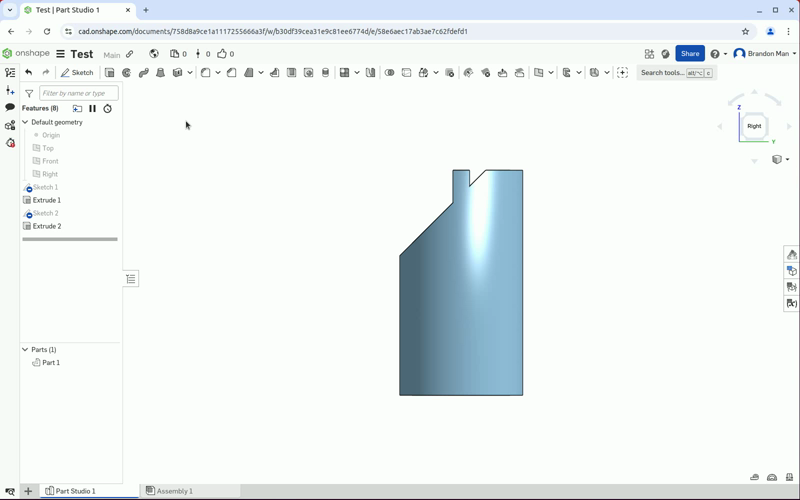
mouse_move(73, 189)
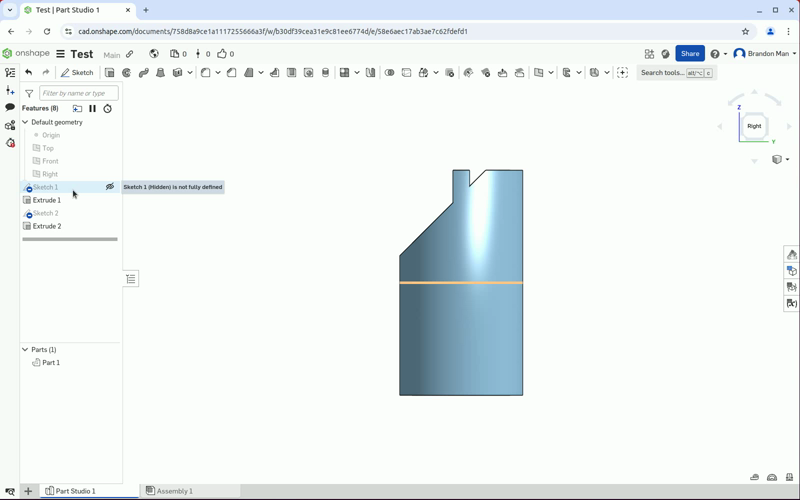
click(73, 189)
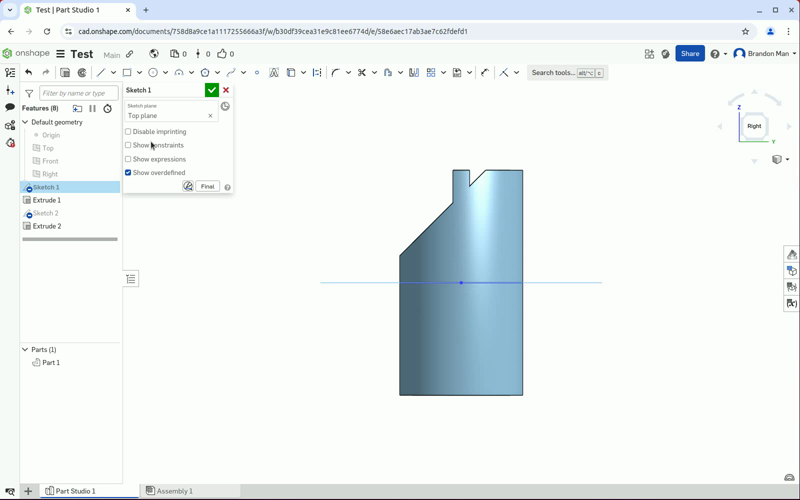
mouse_move(229, 92)
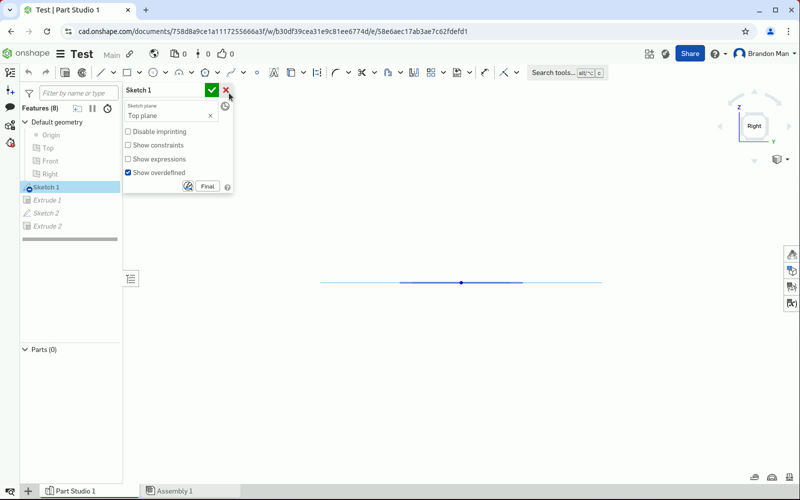
click(229, 92)
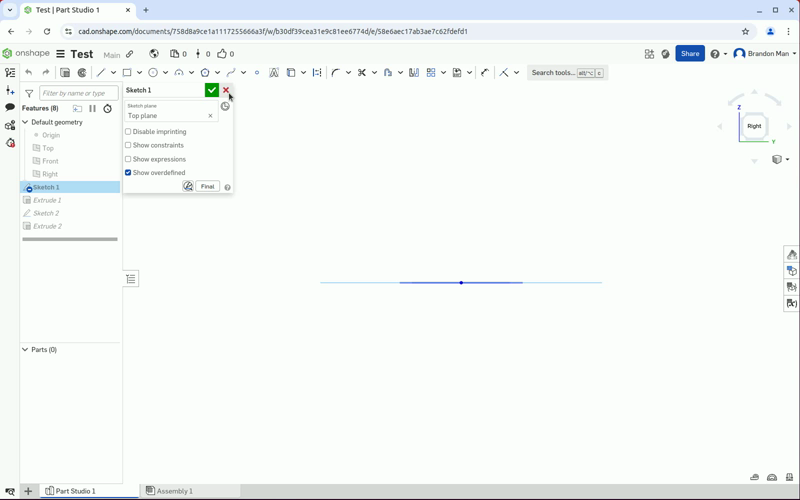
key(shift+s)
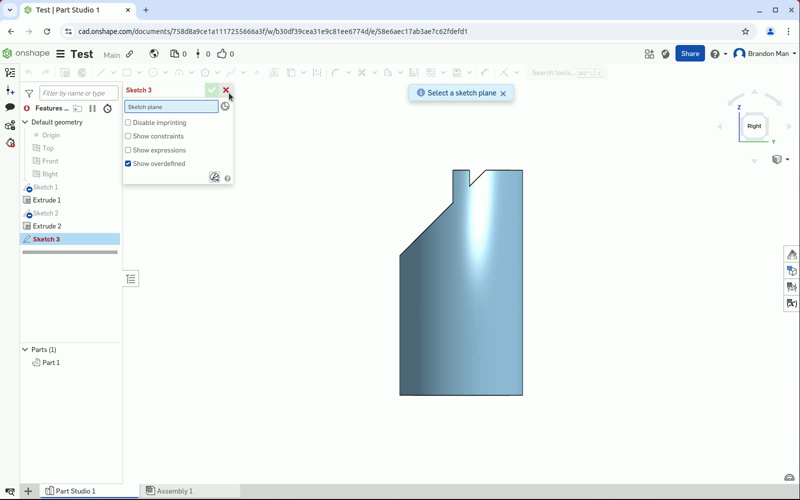
mouse_move(73, 176)
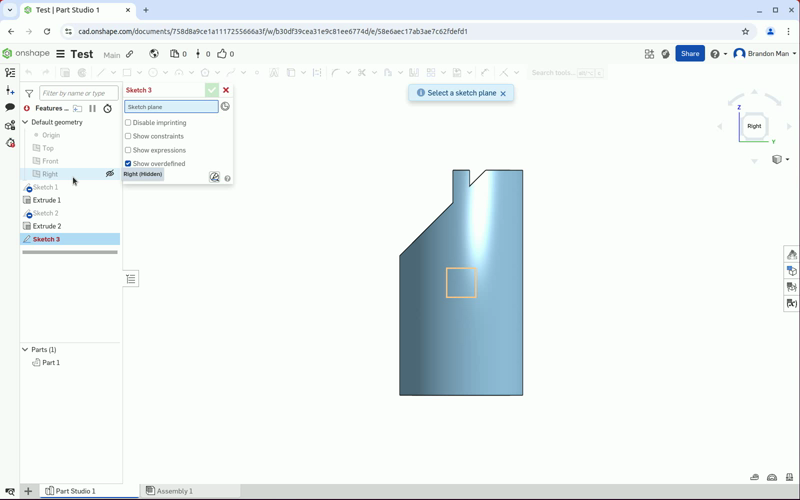
click(73, 176)
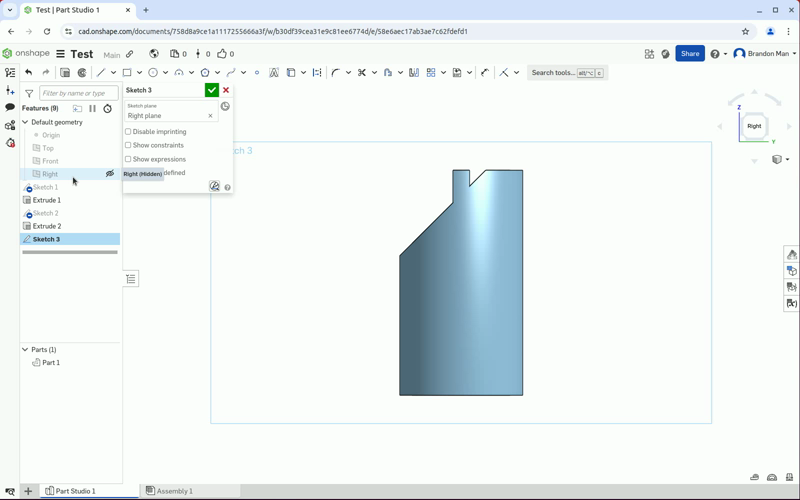
mouse_move(73, 352)
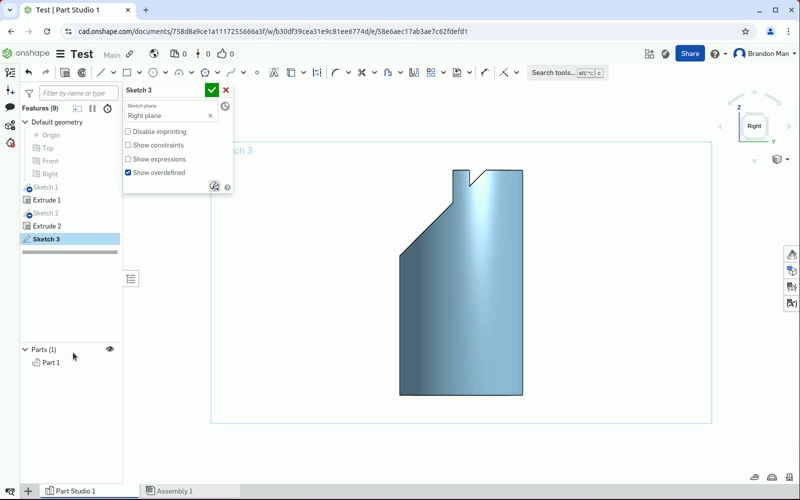
key(y)
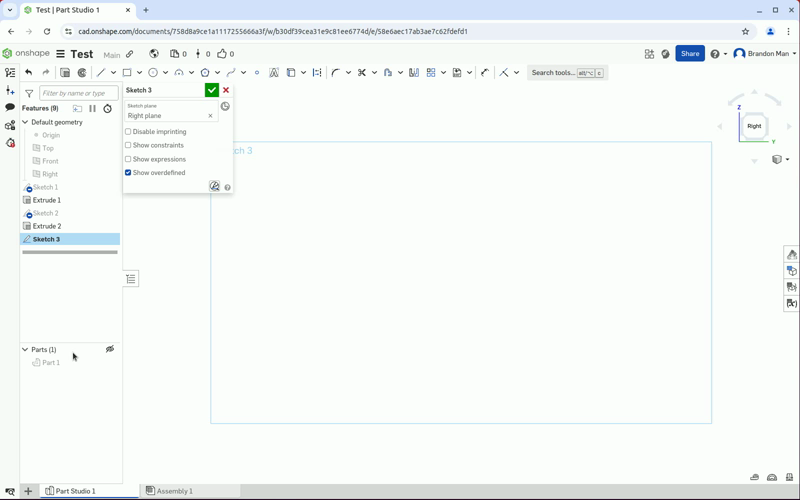
key(l)
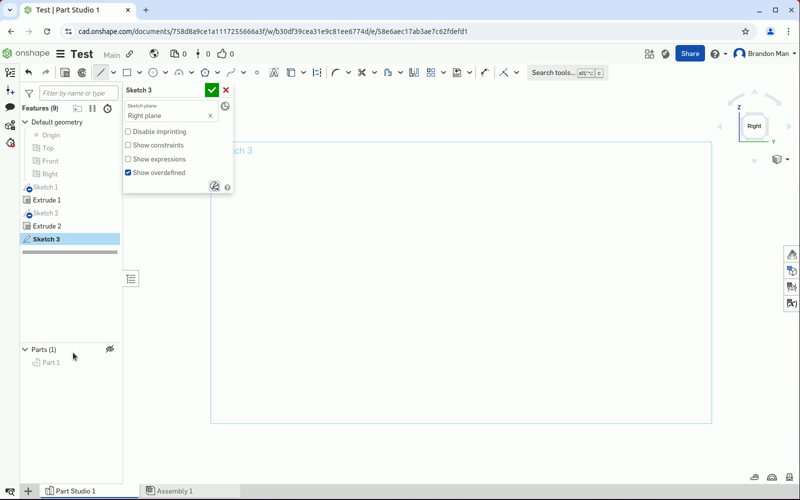
key_down(shift)
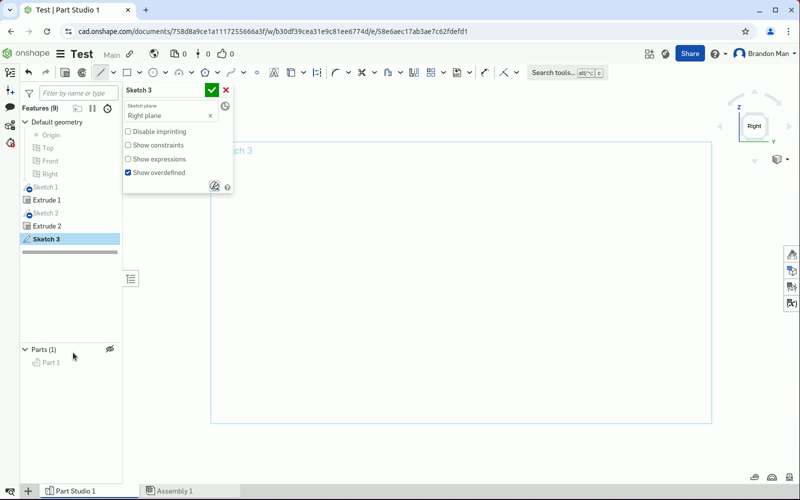
mouse_move(399, 414)
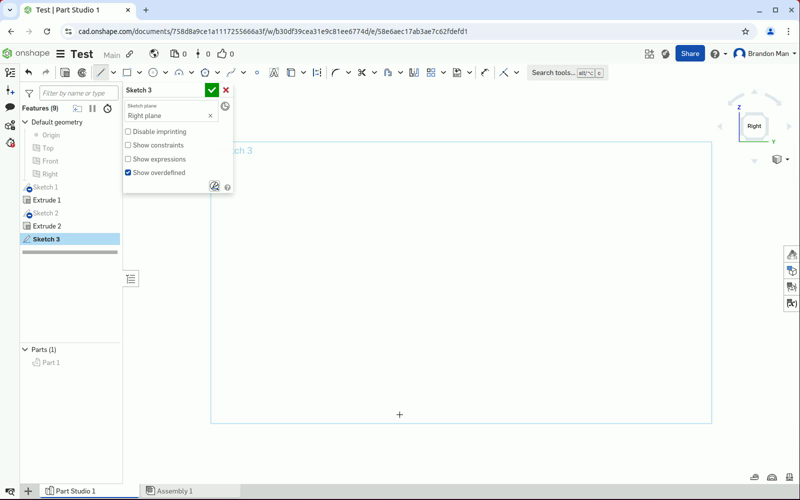
click(399, 414)
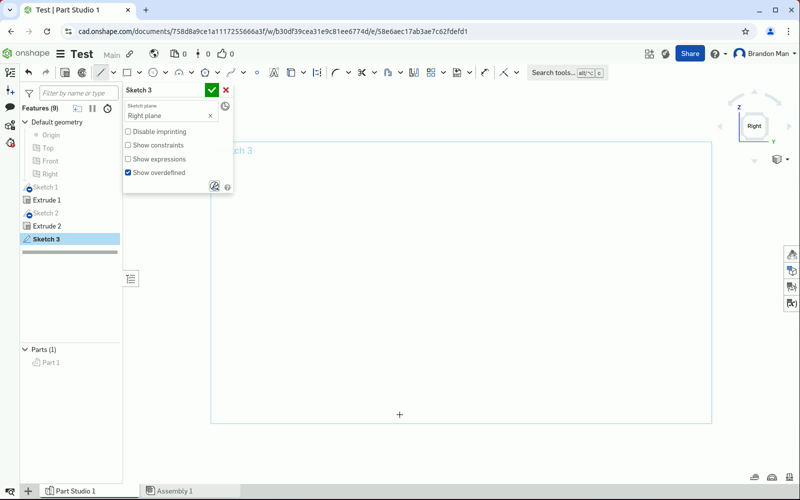
key_up(shift)
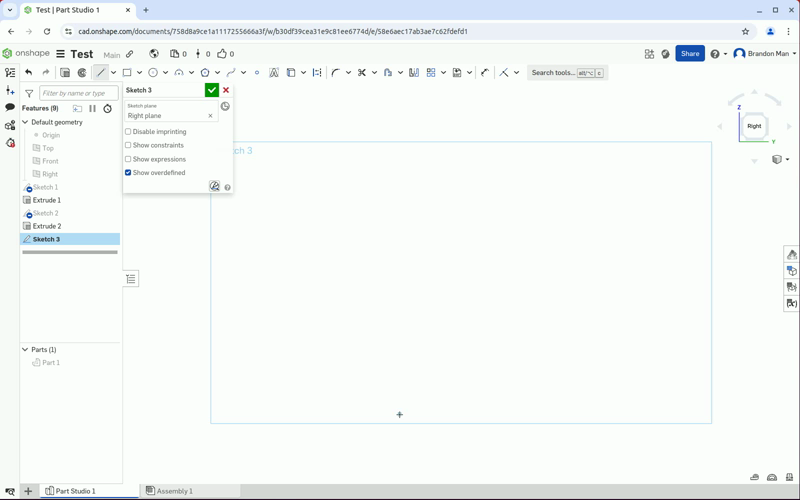
key_down(shift)
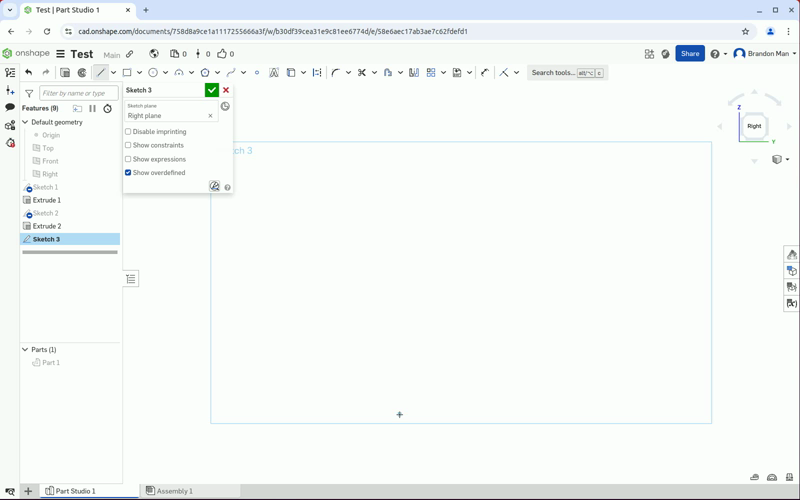
mouse_move(521, 414)
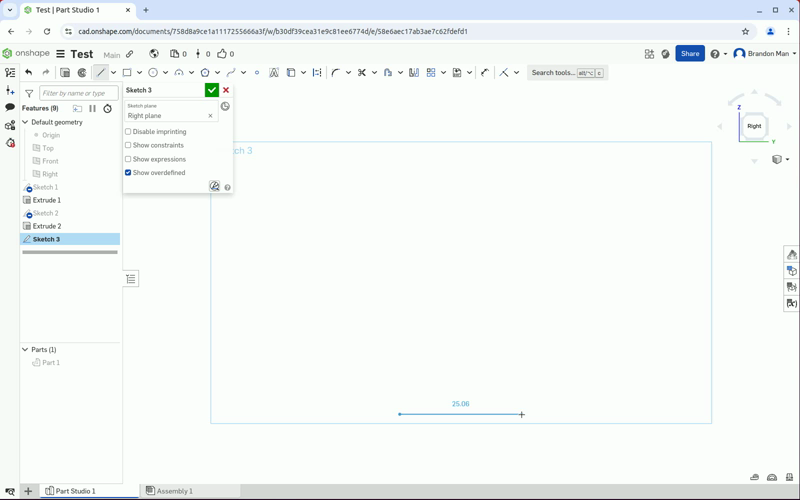
click(521, 414)
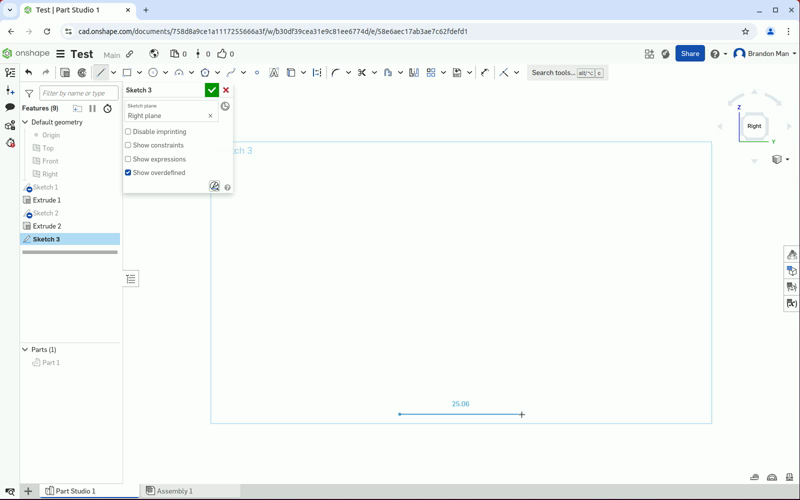
key_up(shift)
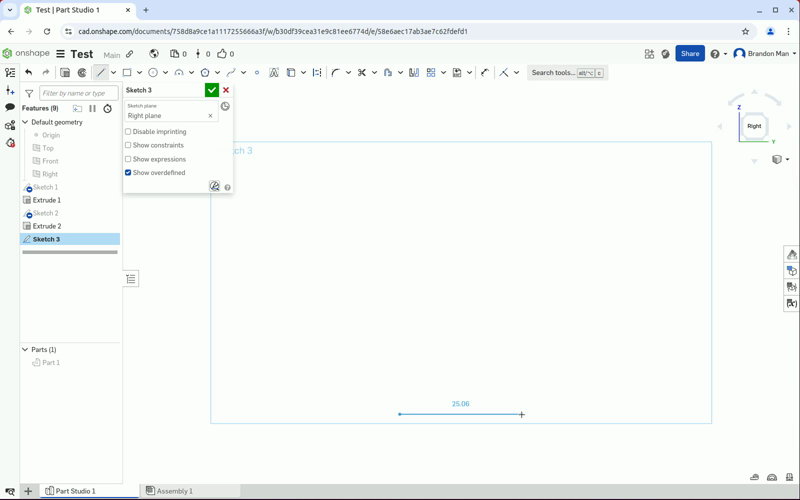
key_down(shift)
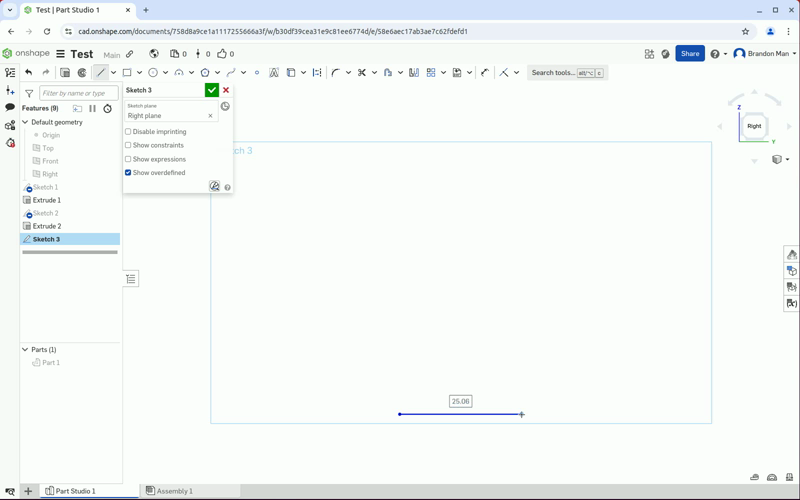
mouse_move(551, 414)
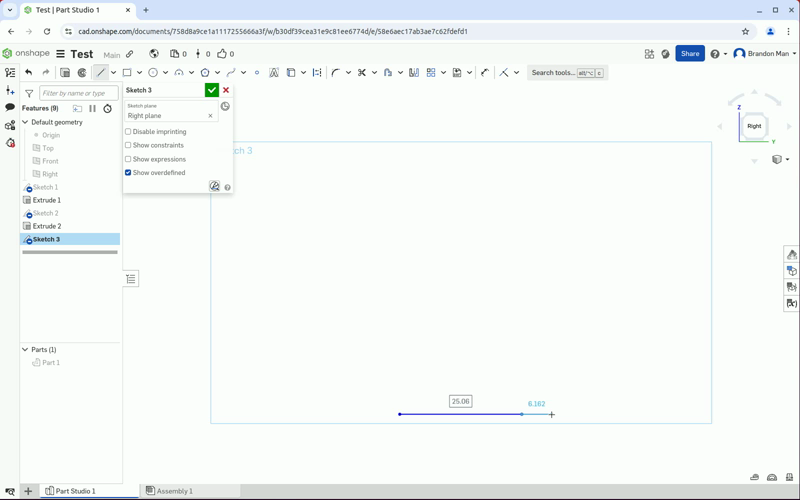
mouse_move(521, 395)
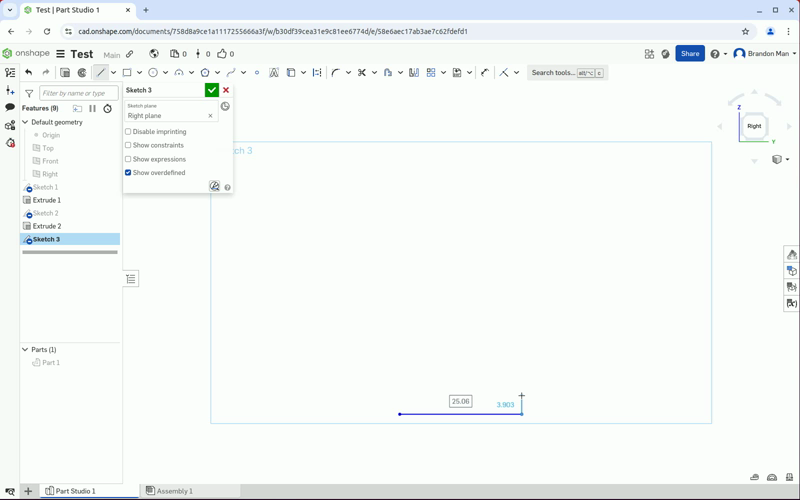
click(521, 395)
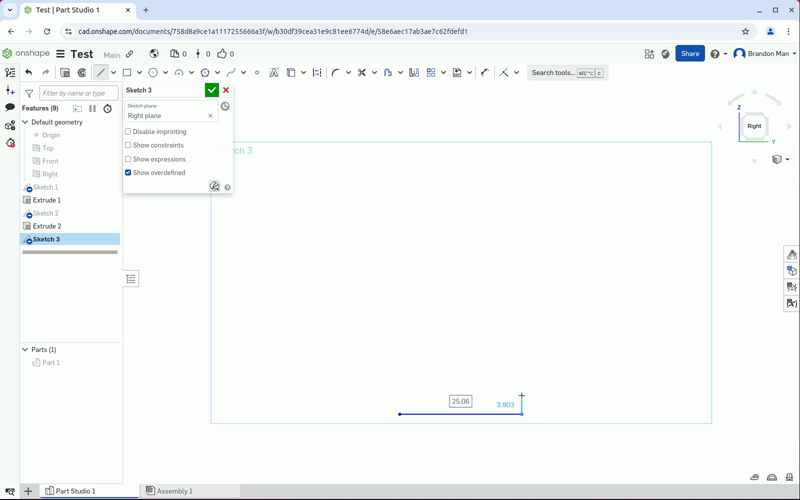
key_up(shift)
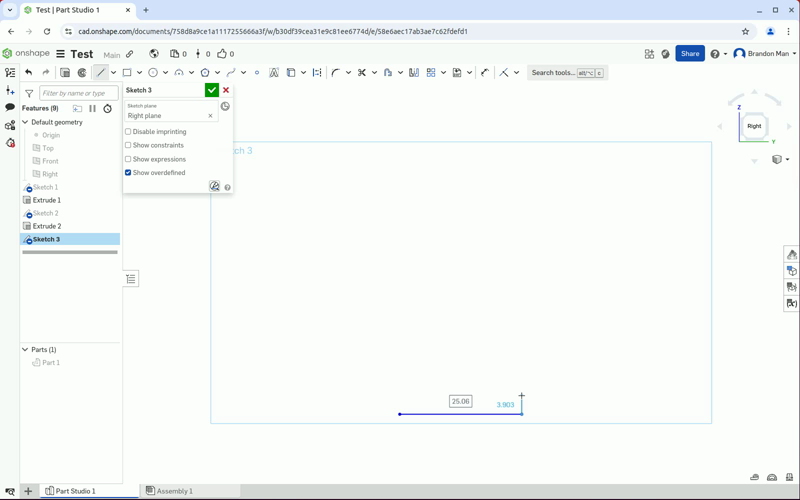
key_down(shift)
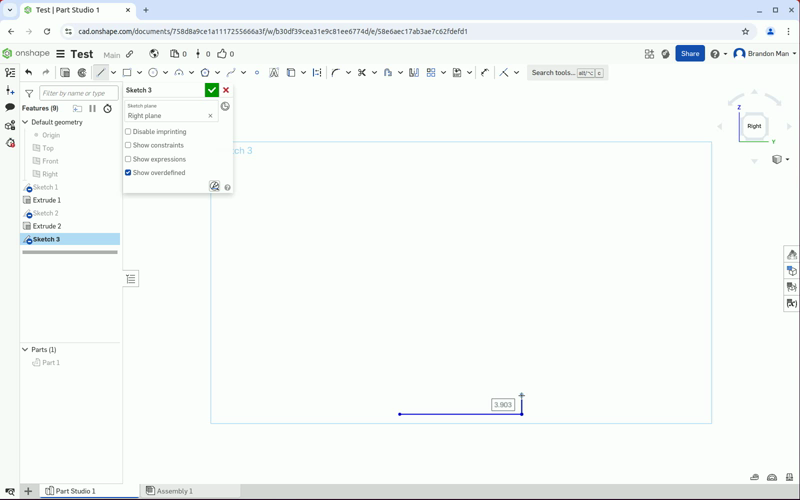
mouse_move(551, 395)
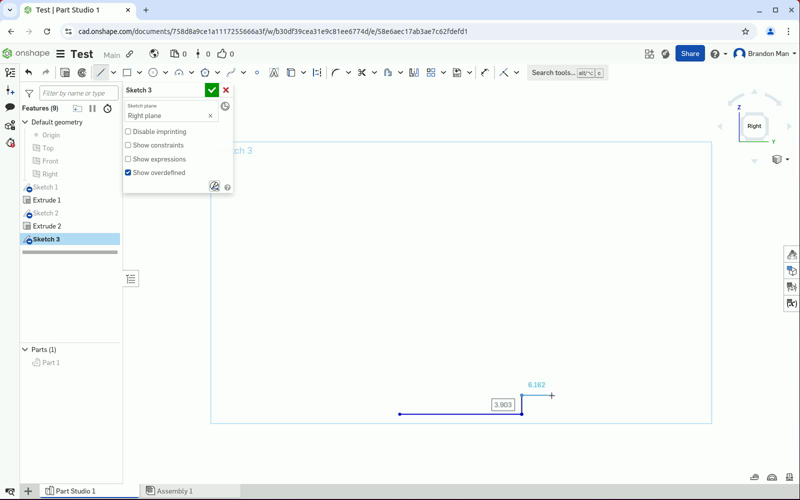
mouse_move(485, 395)
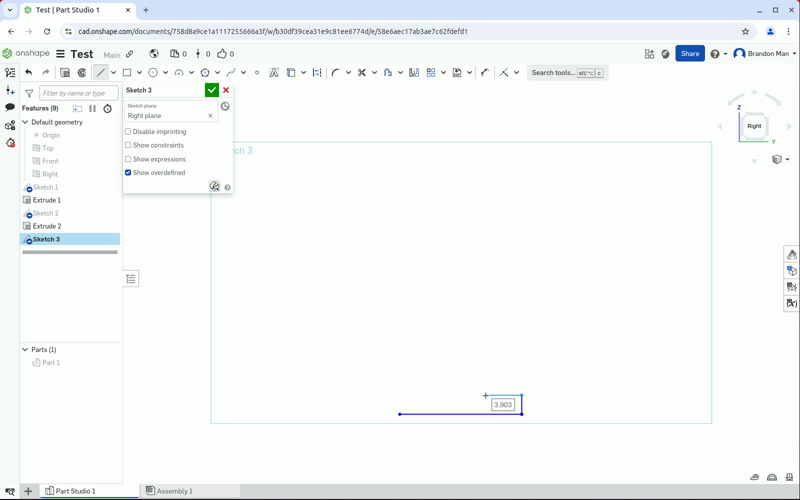
click(485, 395)
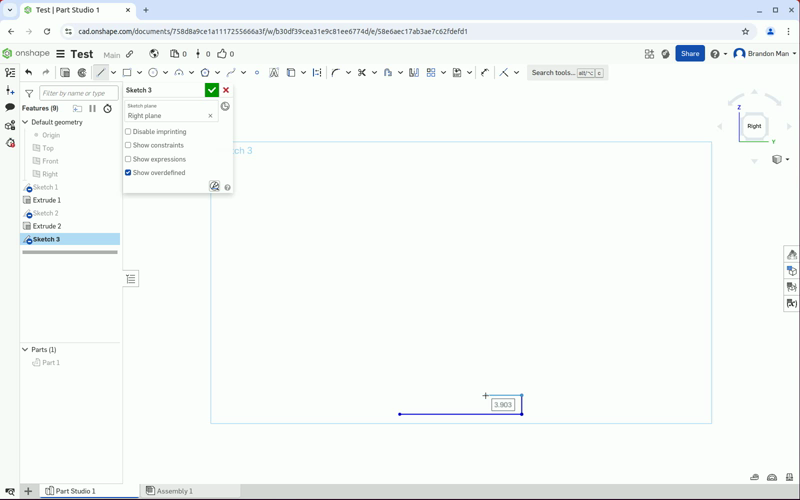
key_up(shift)
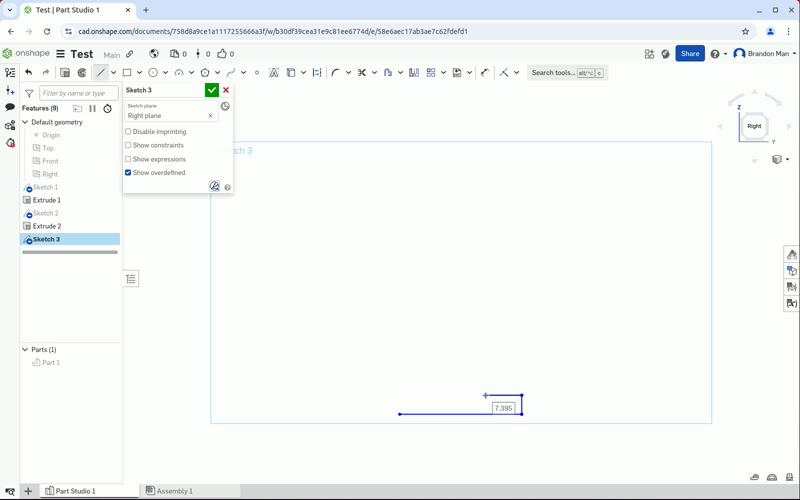
key_down(shift)
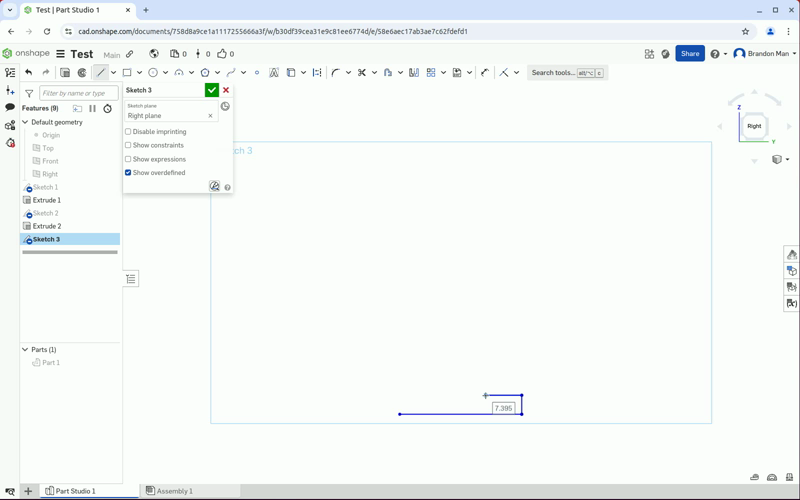
mouse_move(399, 310)
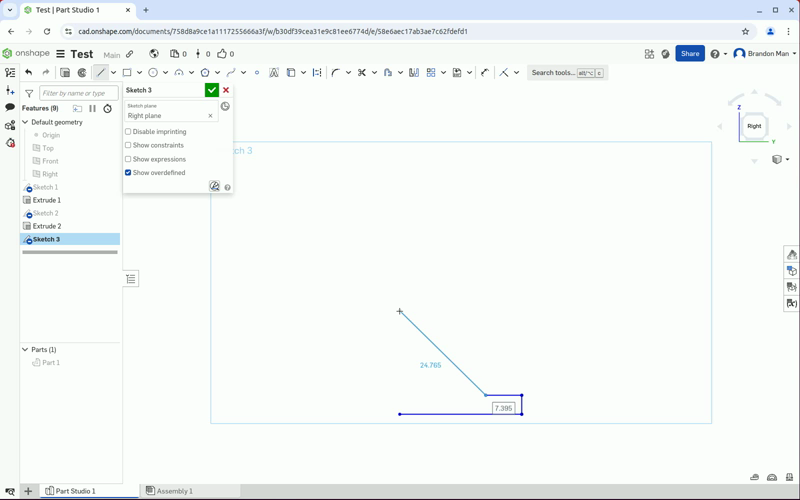
click(399, 310)
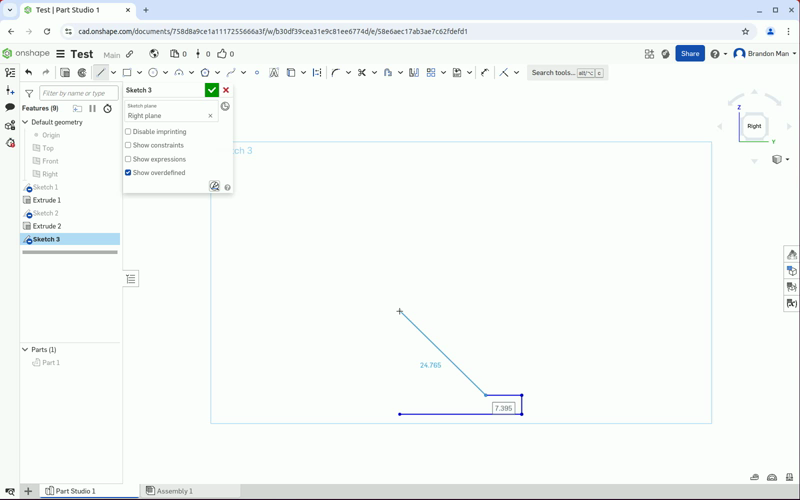
key_up(shift)
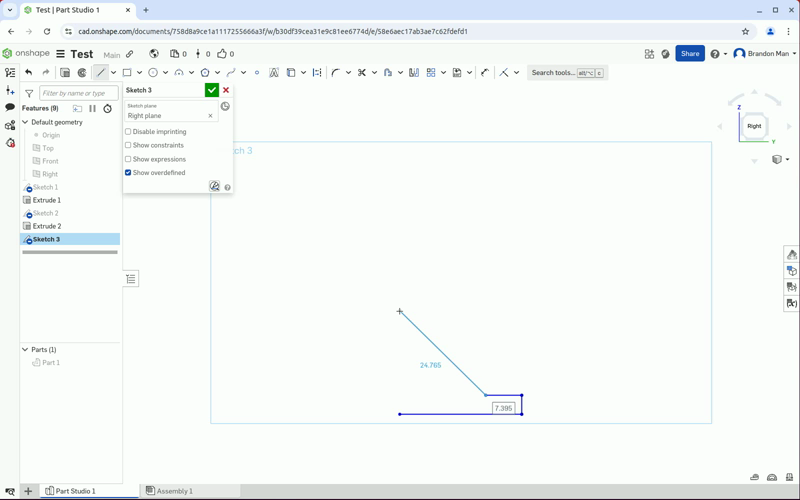
key_down(shift)
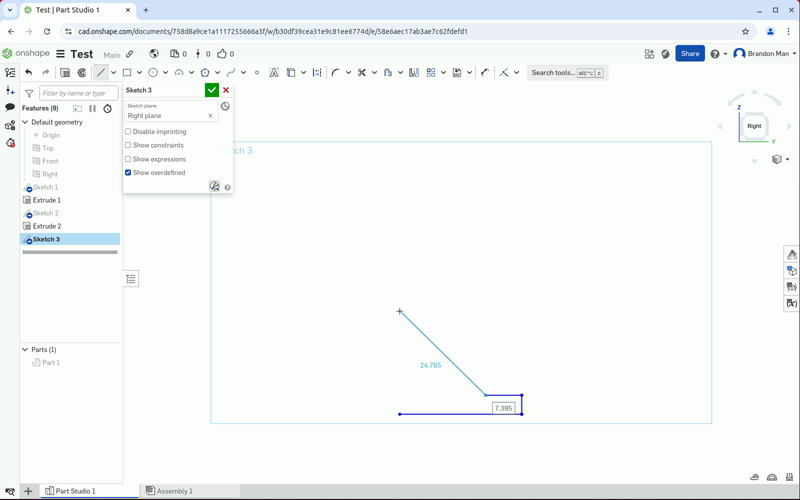
mouse_move(399, 414)
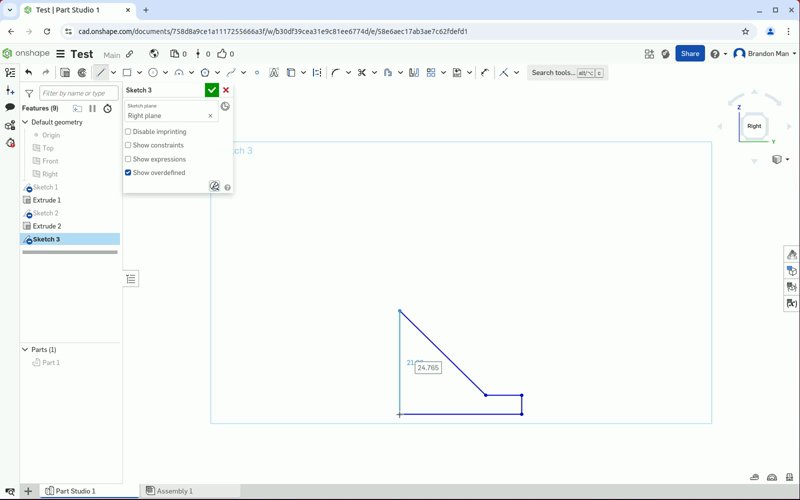
key_up(shift)
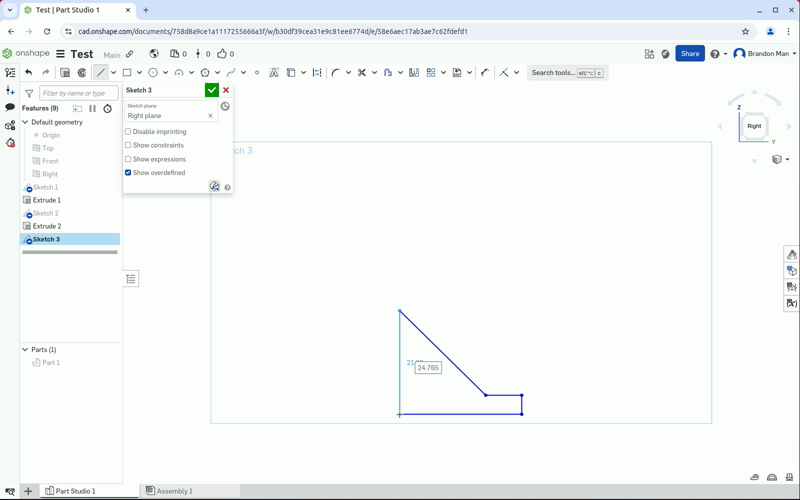
click(399, 414)
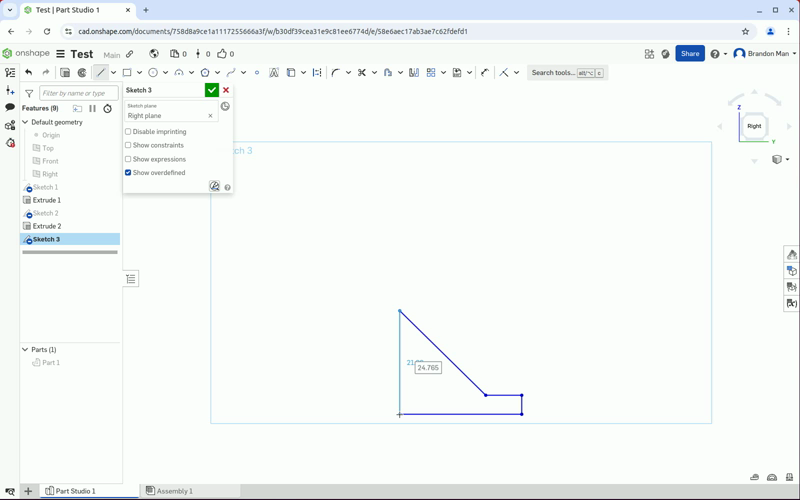
key(esc)
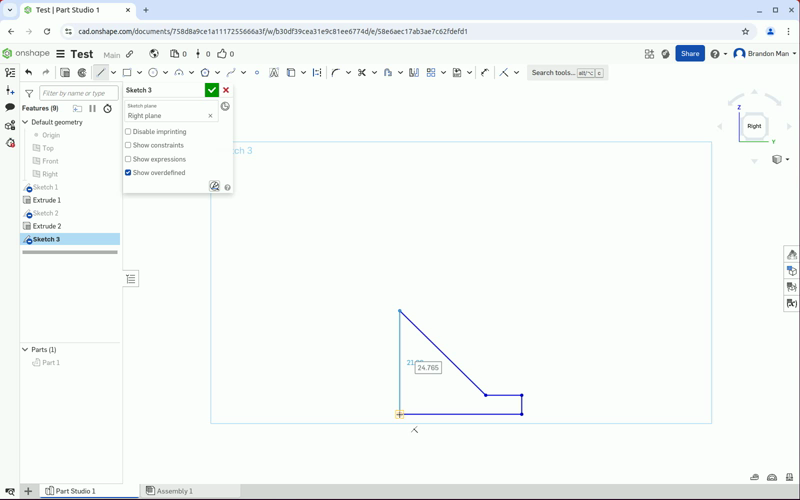
mouse_move(451, 398)
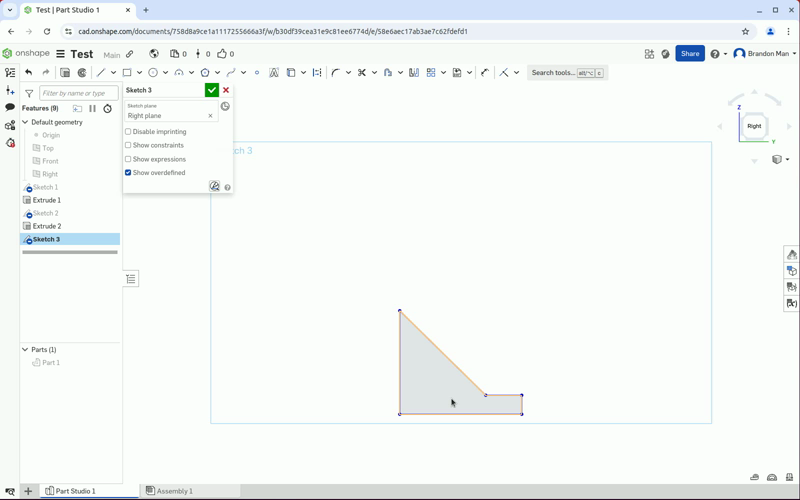
click(451, 398)
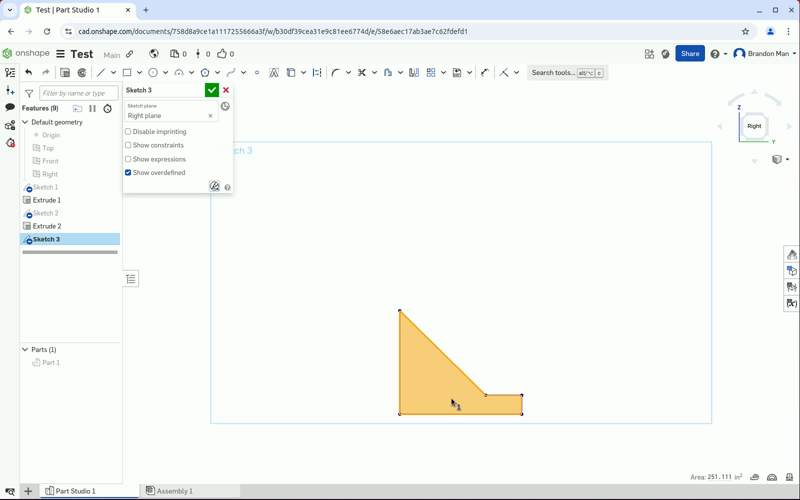
mouse_move(73, 352)
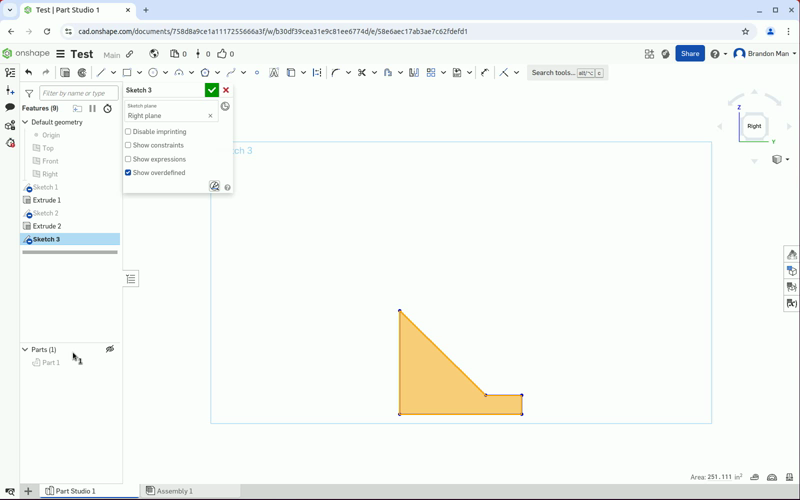
key(shift+y)
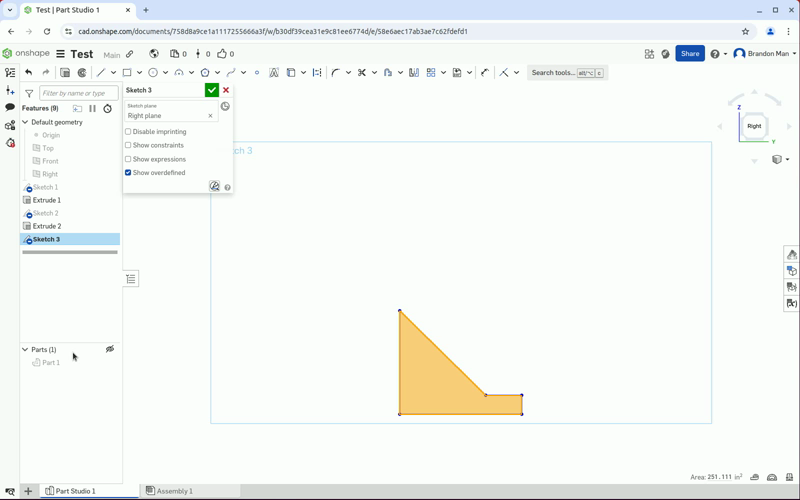
key(shift+e)
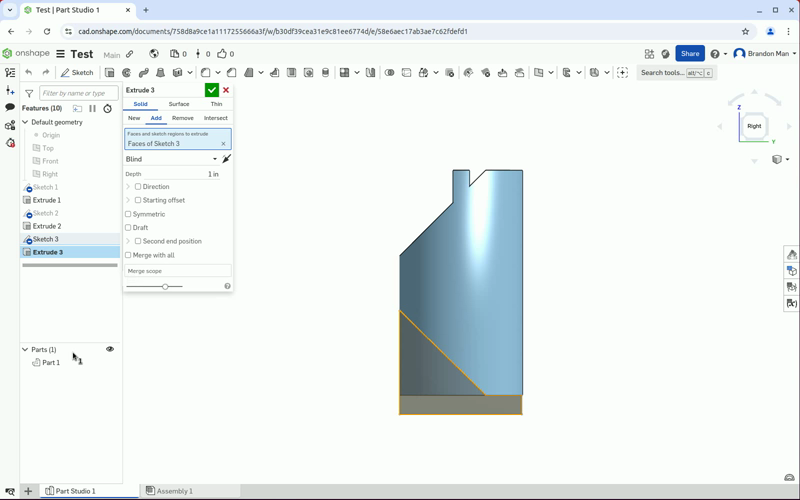
mouse_move(143, 106)
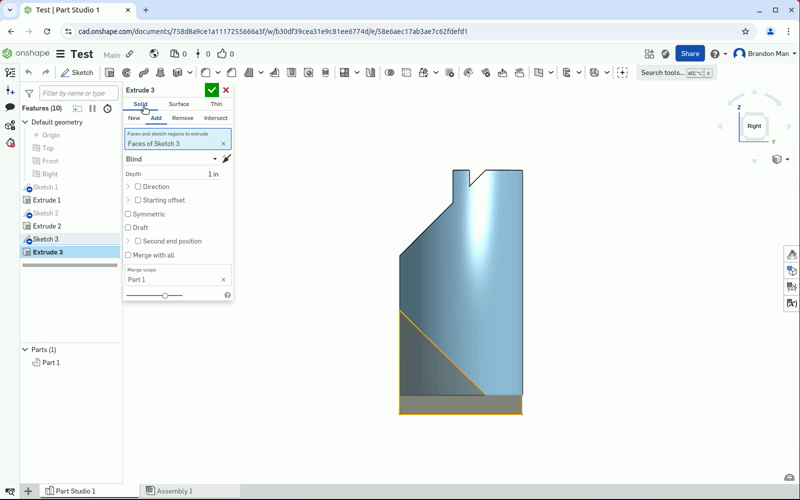
click(143, 106)
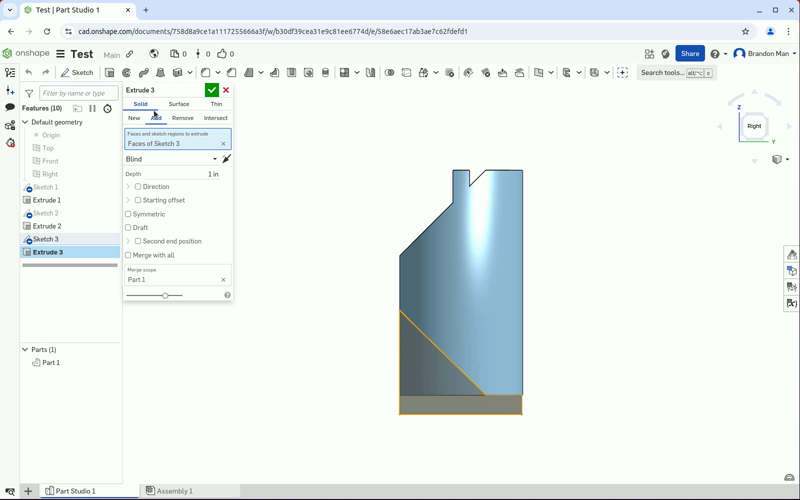
mouse_move(186, 120)
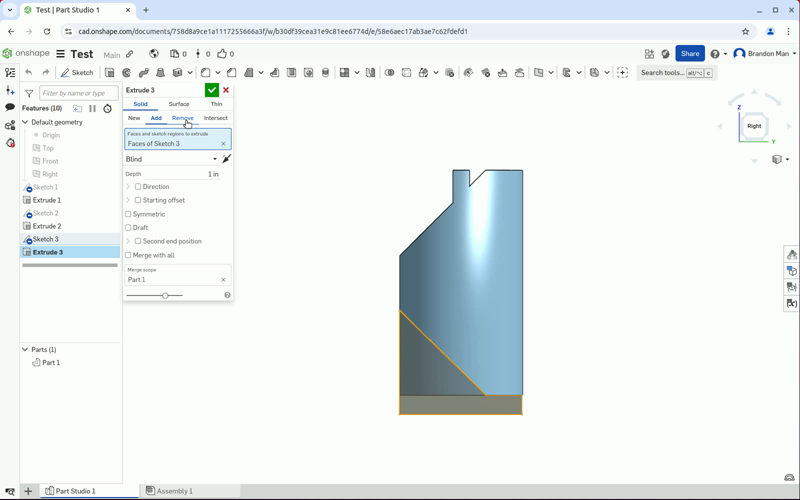
click(186, 120)
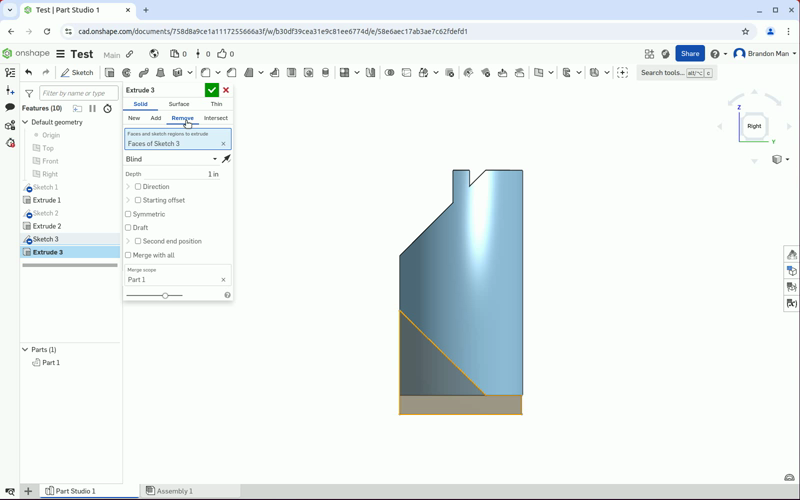
key(tab, 4)
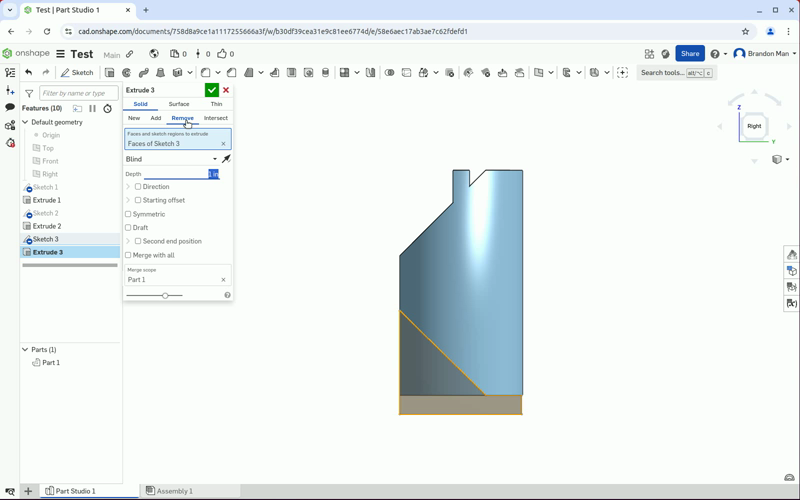
text(25.034)
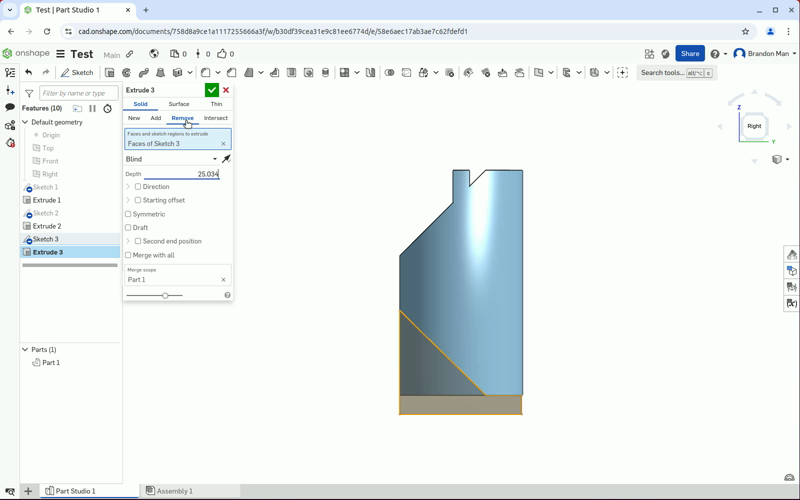
key(tab, 3)
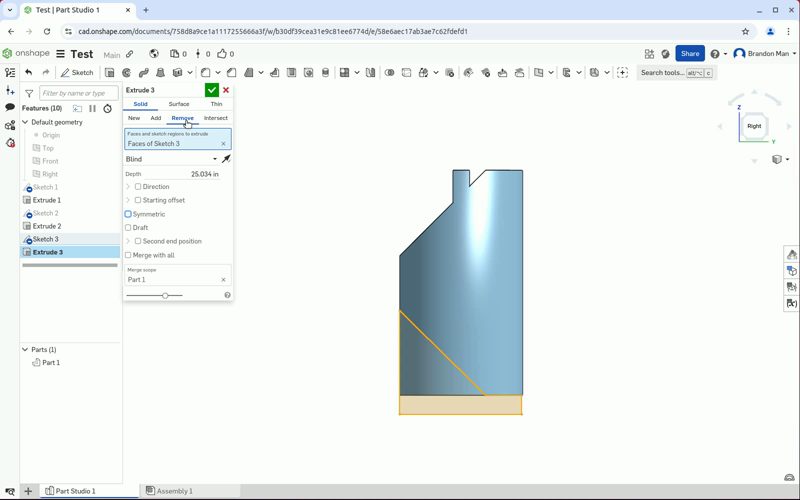
key(space)
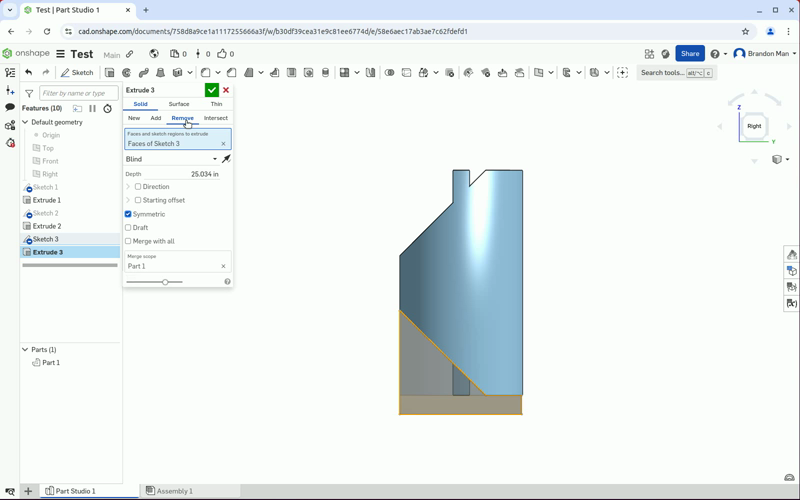
key(tab, 2)
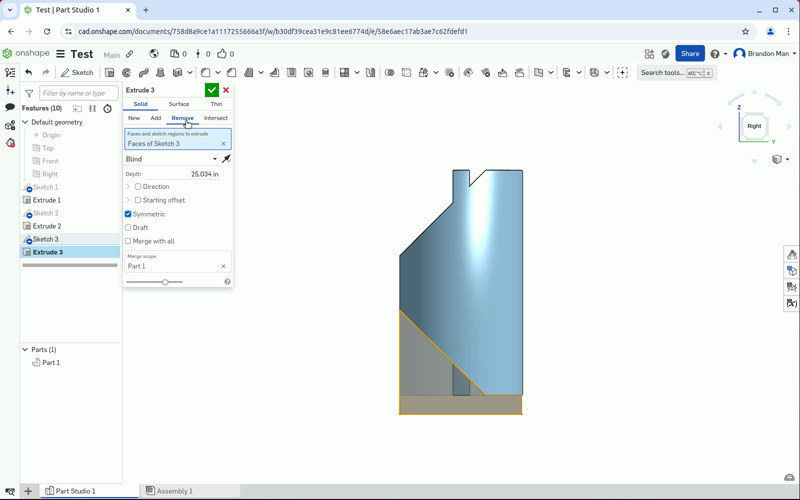
key(space)
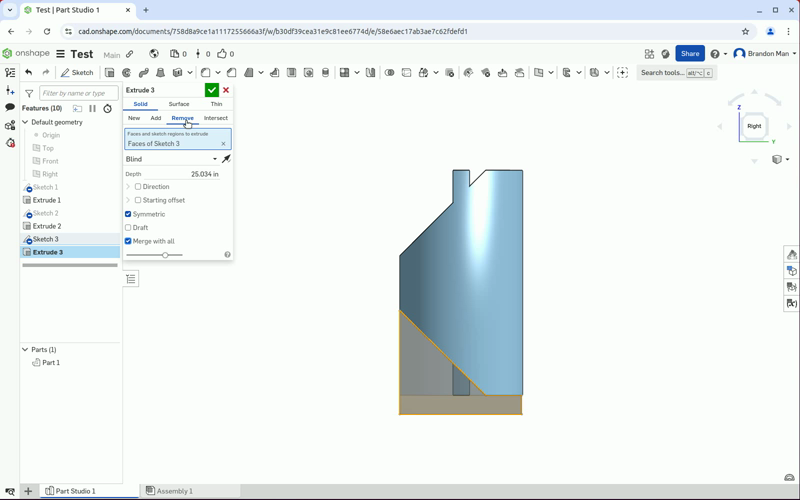
key(enter)
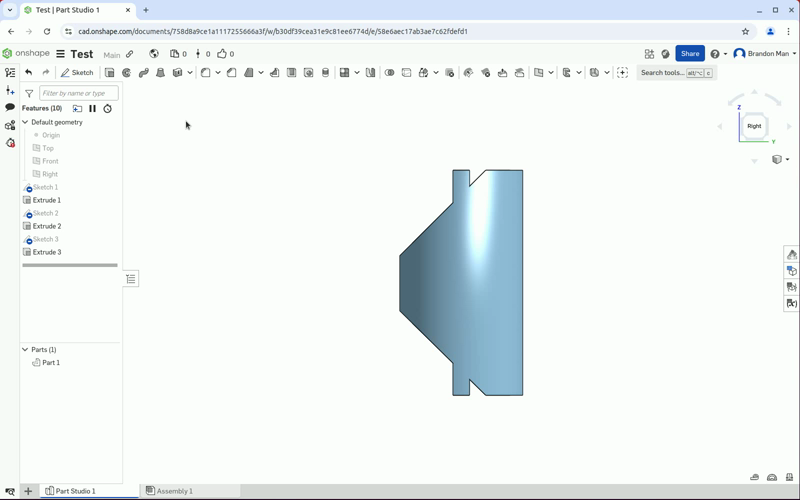
key(shift+h)
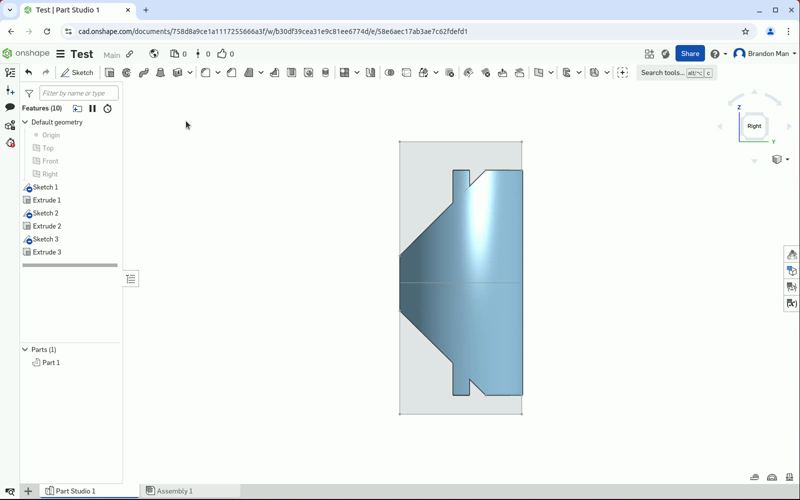
key(shift+h)
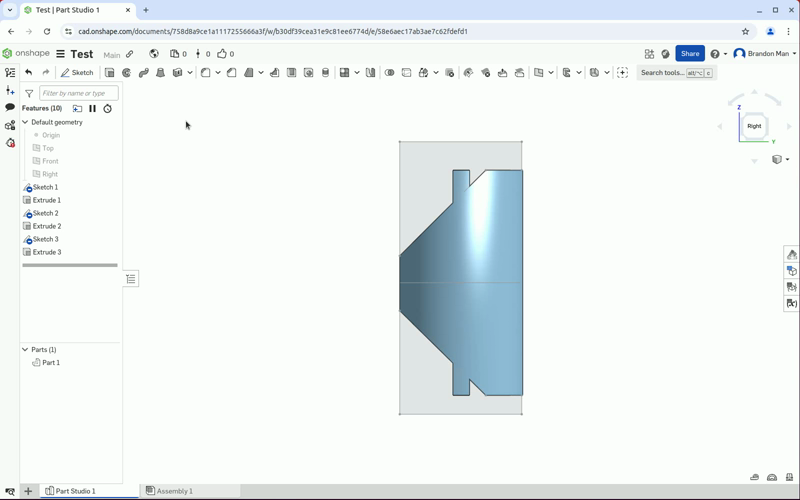
key(shift+7)
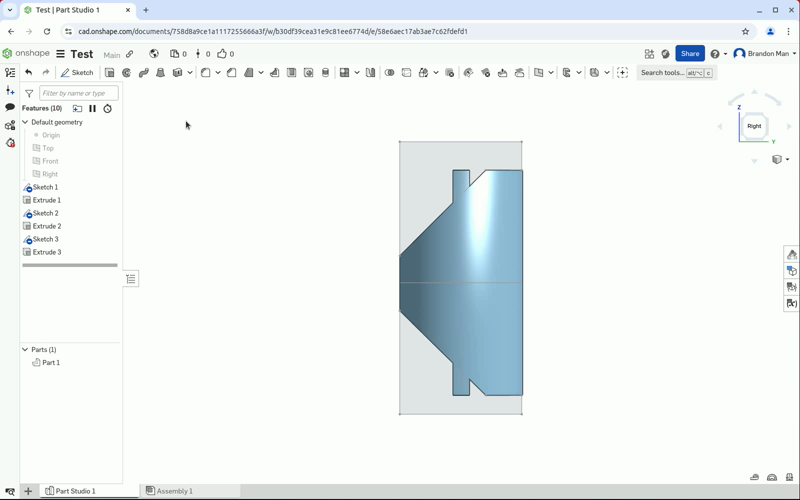
key(right, 2)
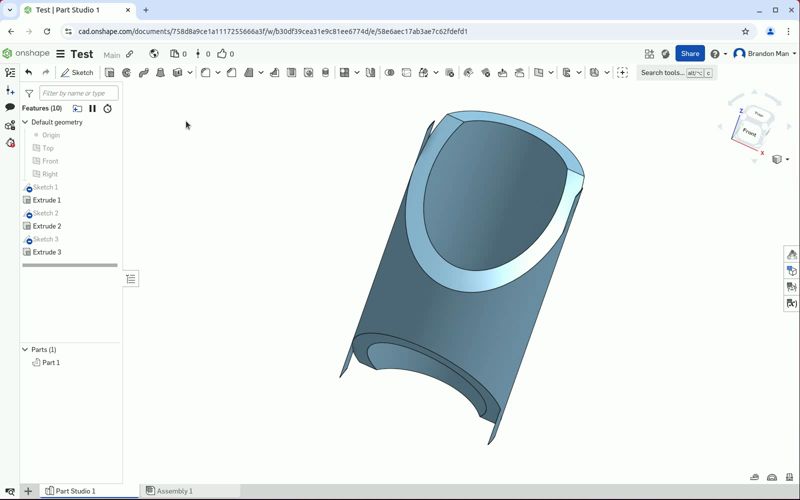
key(down, 2)
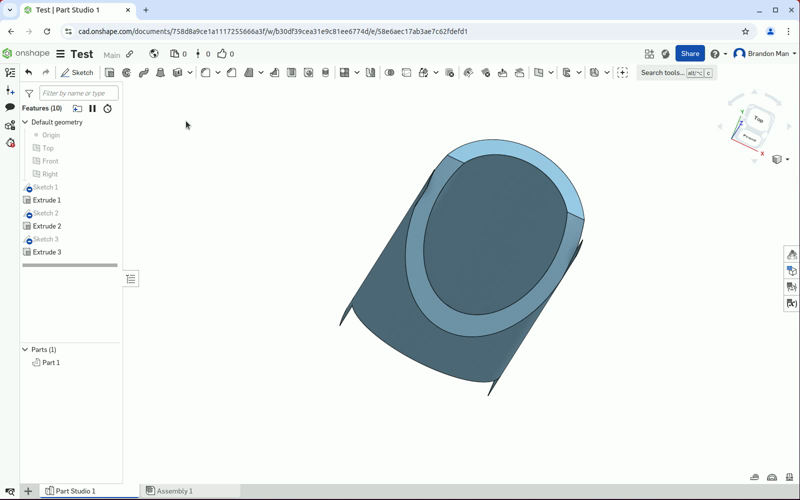
key(up, 2)
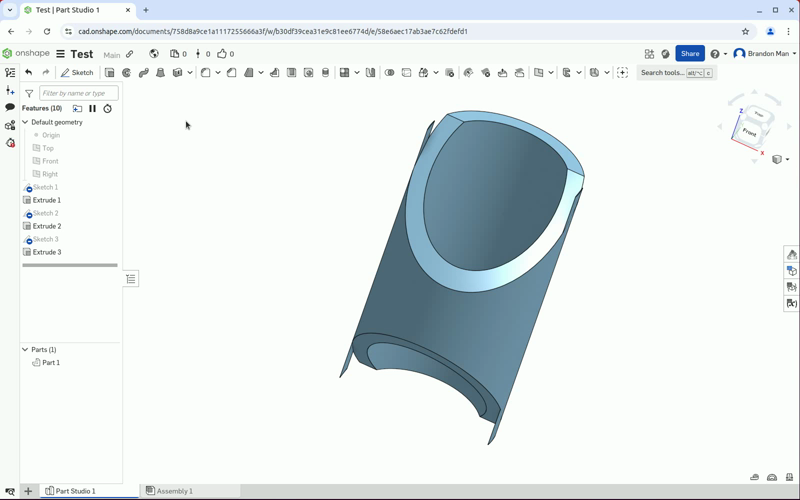
key(left, 2)
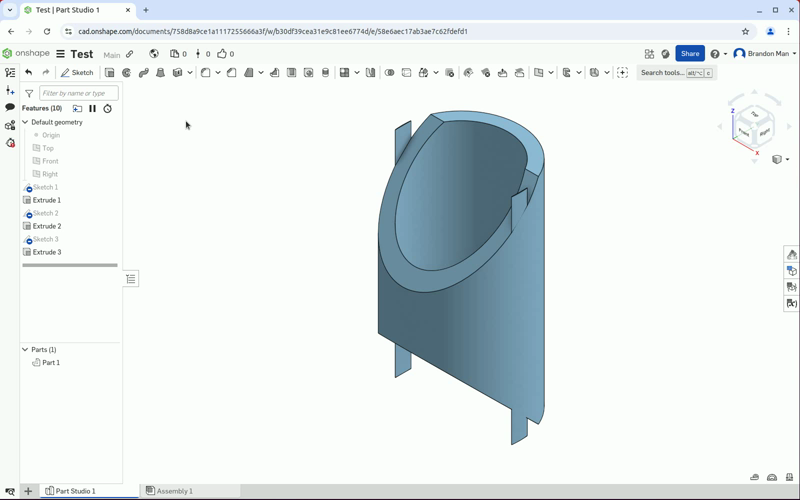
mouse_move(73, 189)
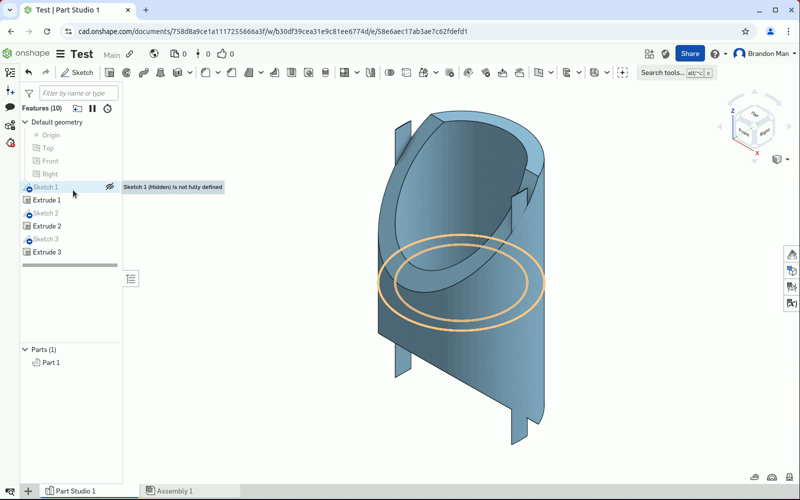
click(73, 189)